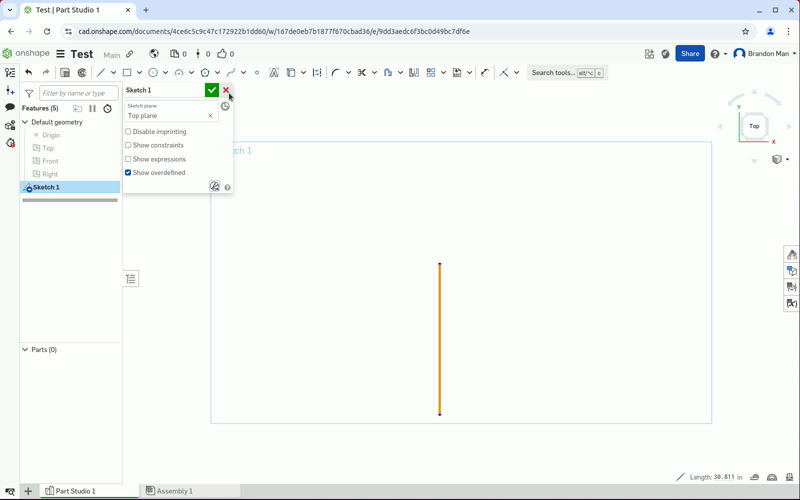
key(shift+h)
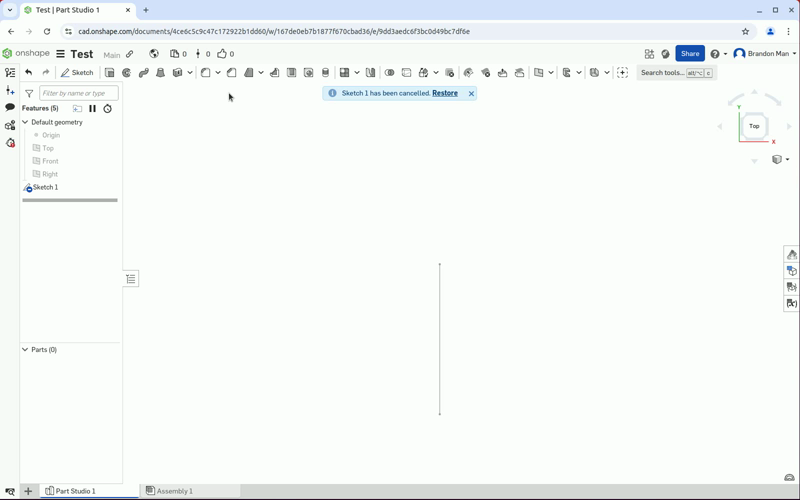
key(shift+s)
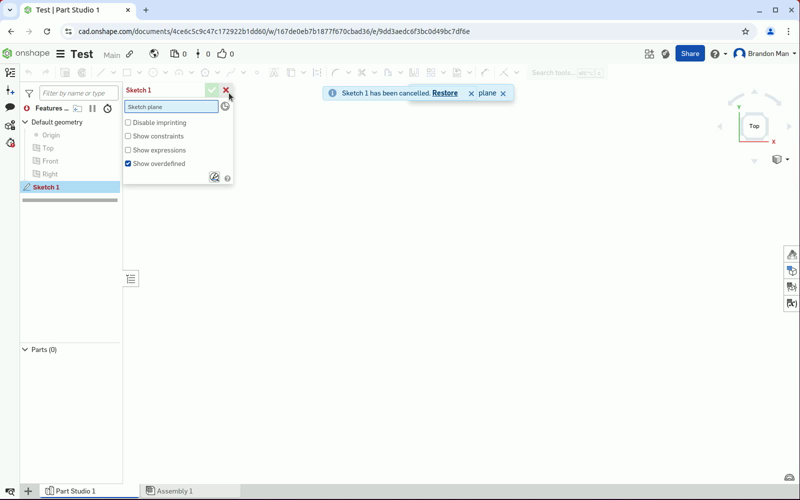
mouse_move(73, 150)
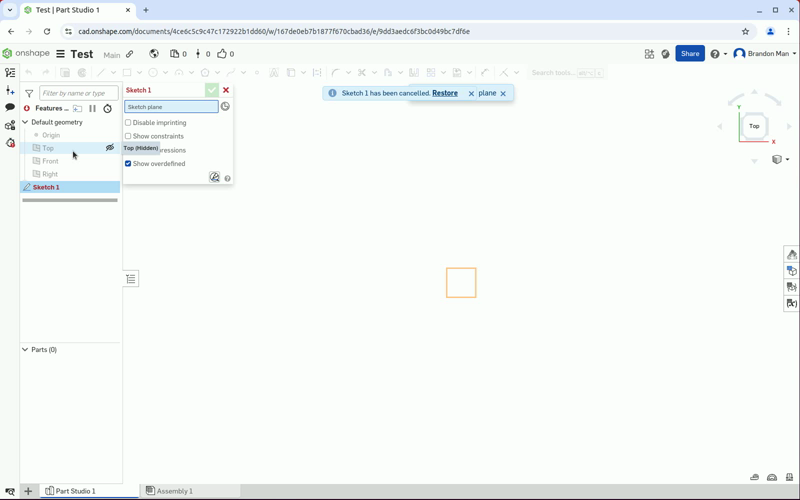
click(73, 150)
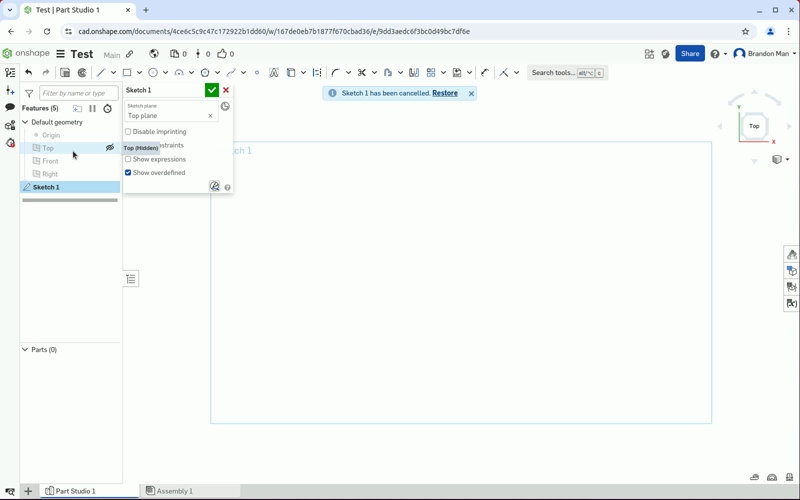
mouse_move(73, 352)
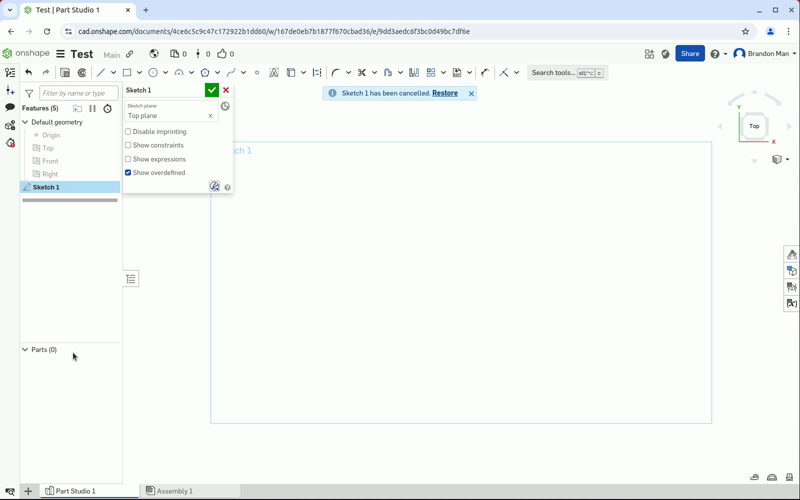
key(y)
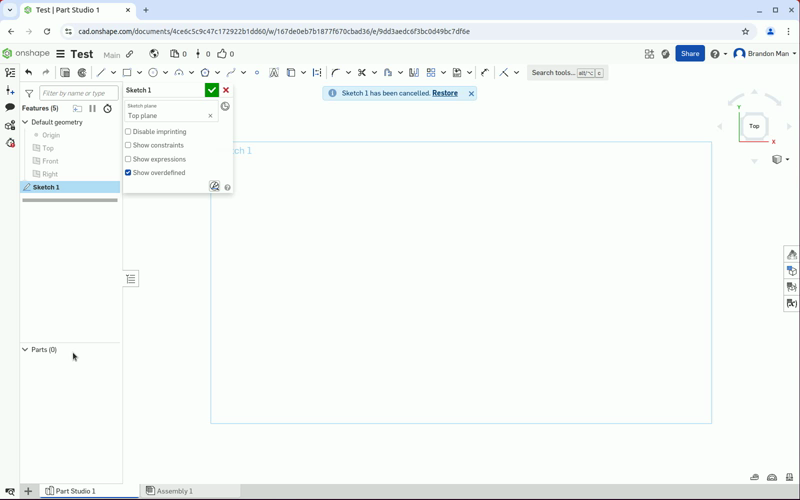
key(c)
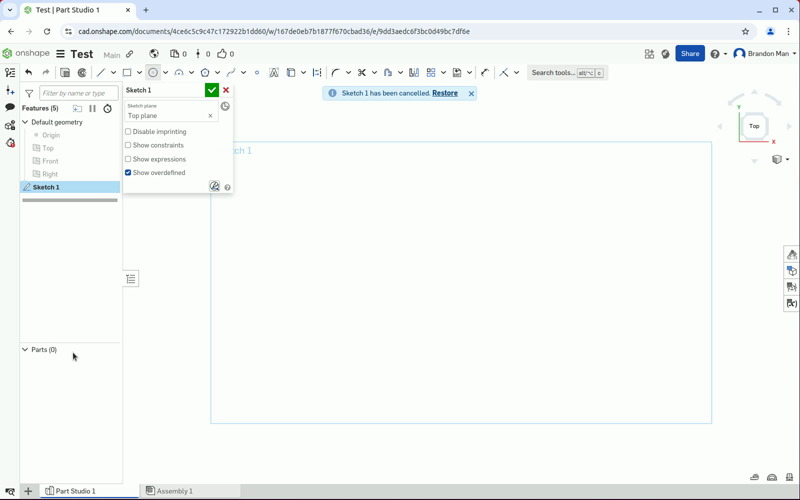
key_down(shift)
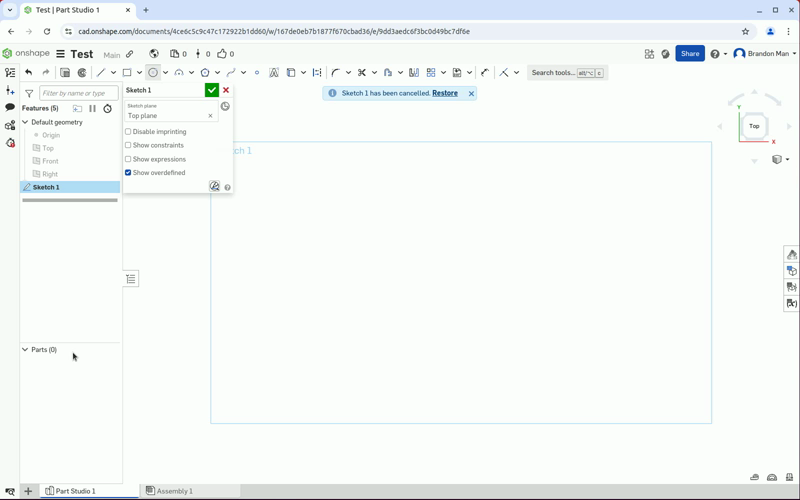
mouse_move(461, 282)
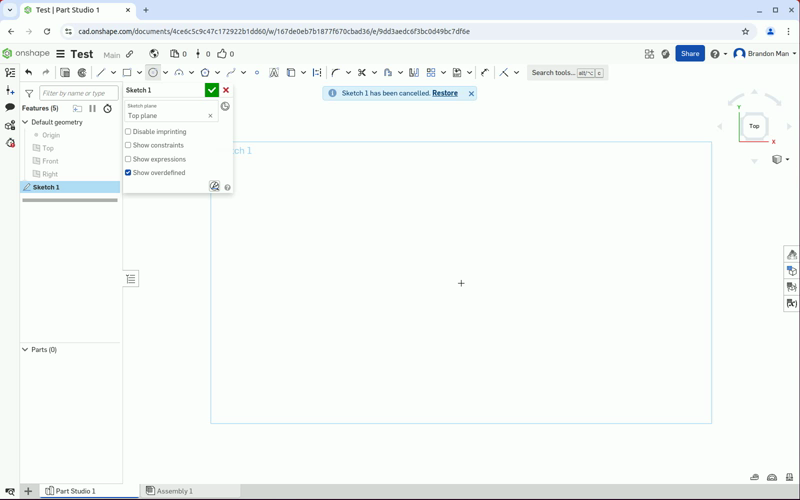
click(461, 282)
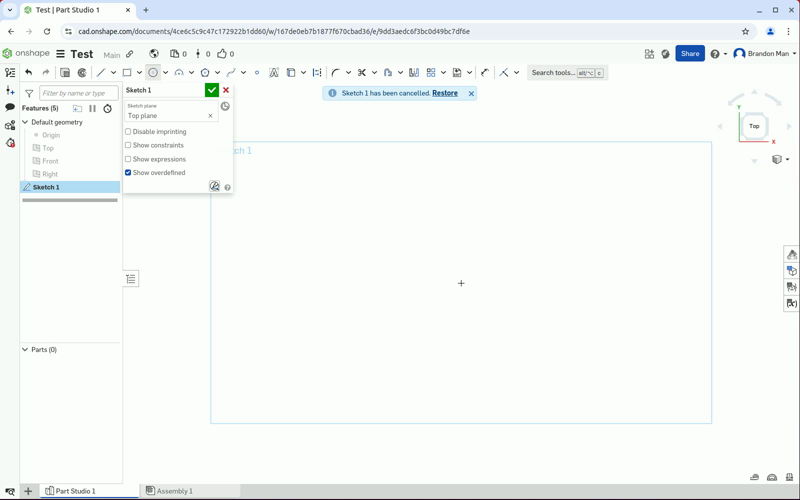
key_up(shift)
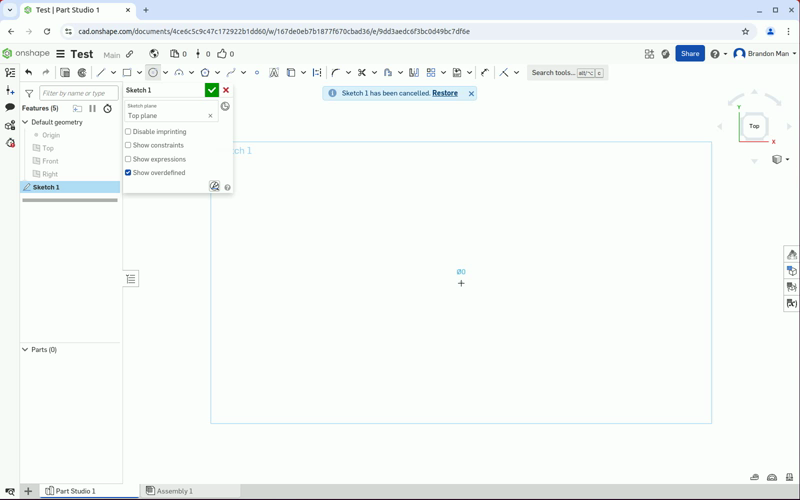
mouse_move(574, 282)
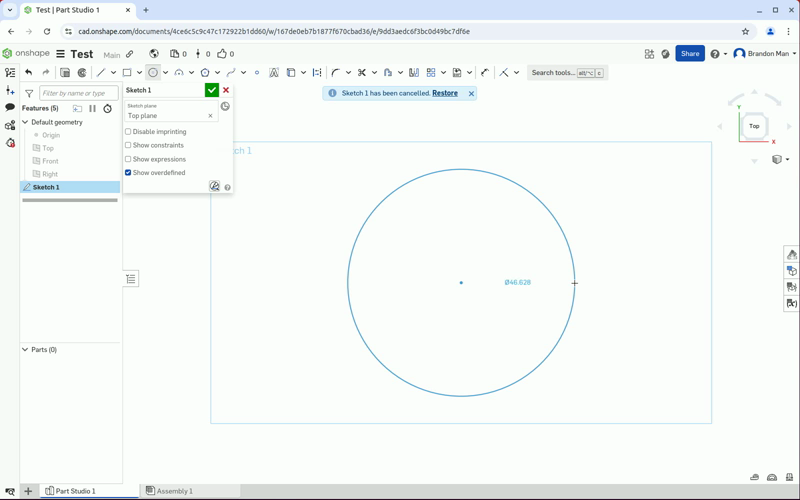
click(574, 282)
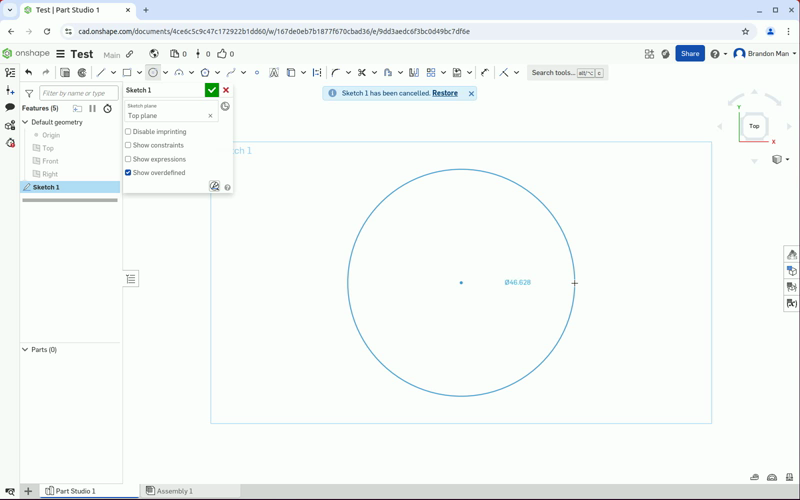
key(esc)
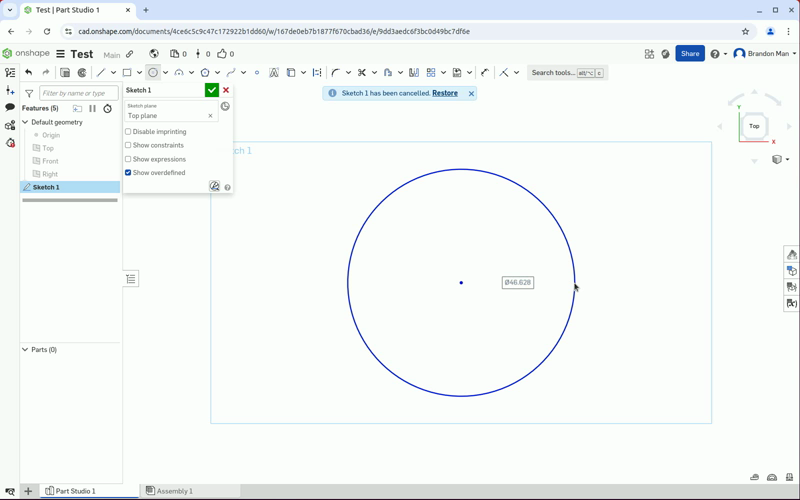
mouse_move(525, 262)
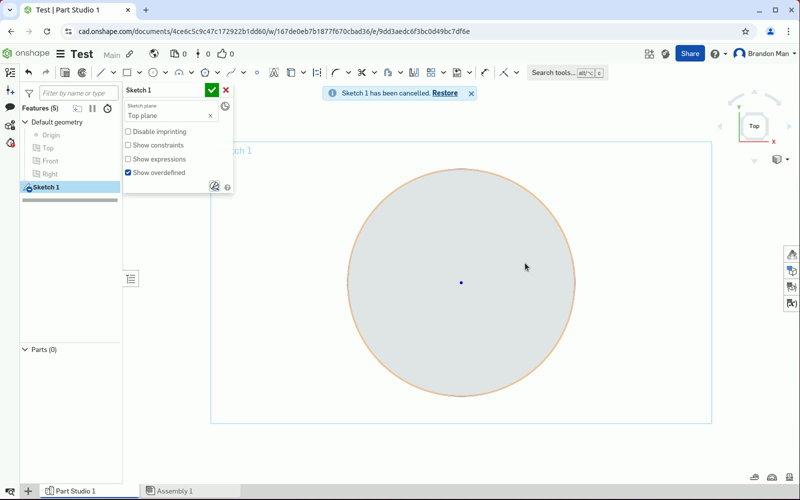
click(525, 262)
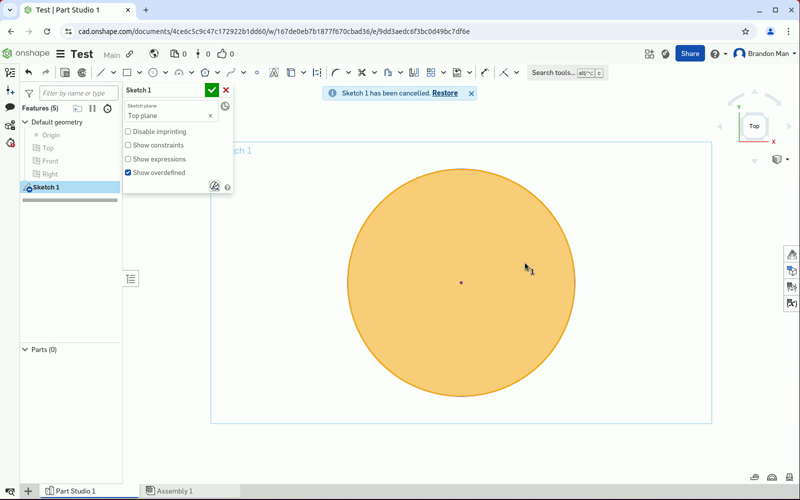
mouse_move(73, 352)
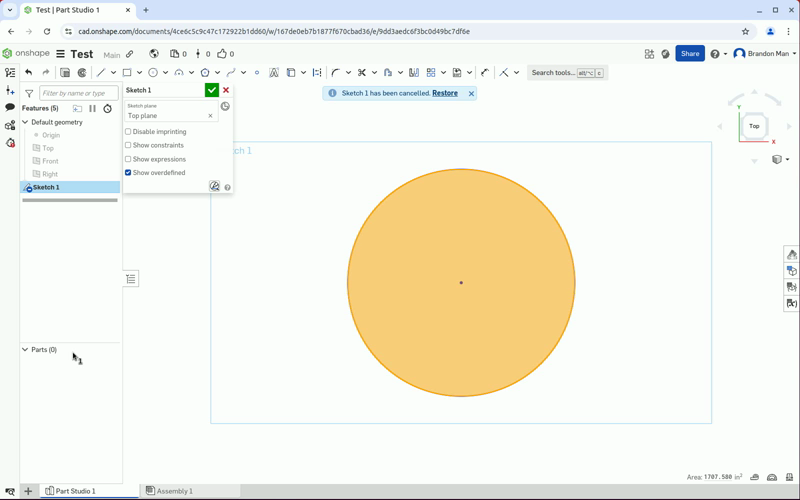
key(shift+y)
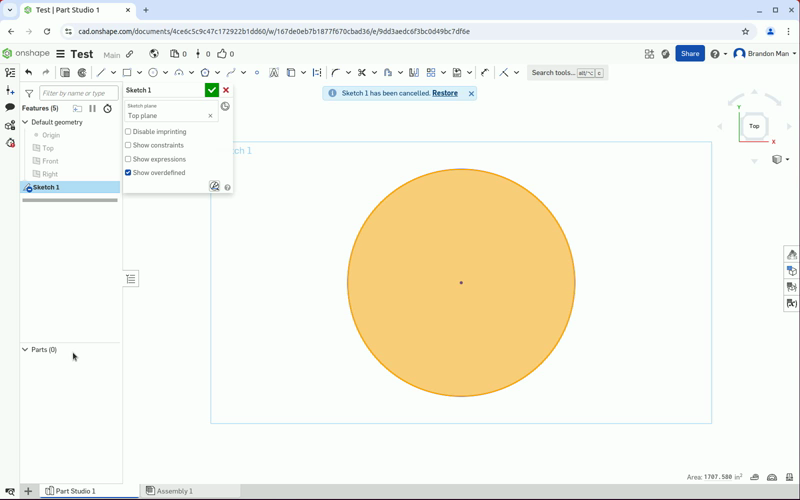
key(shift+e)
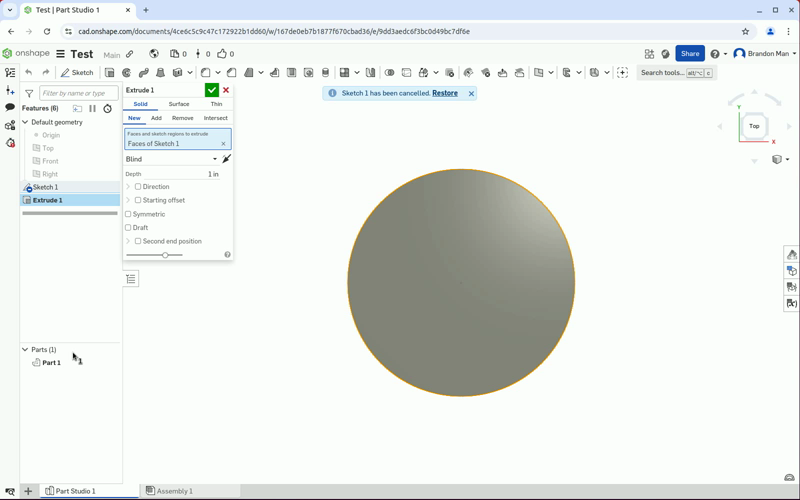
mouse_move(143, 106)
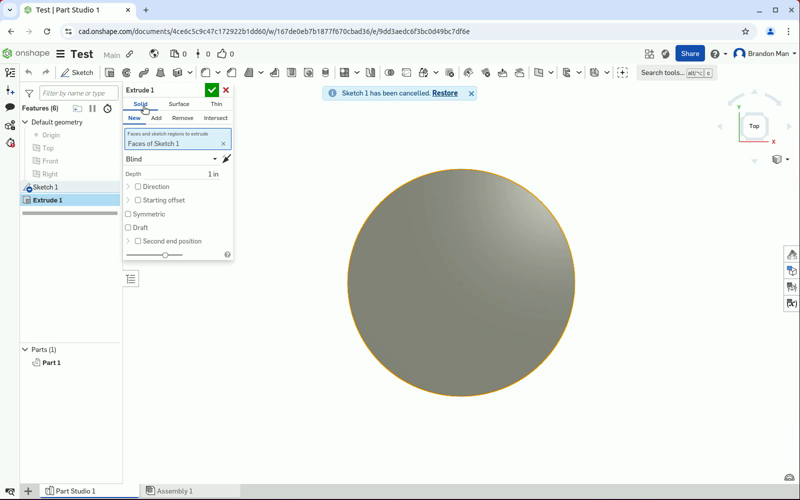
click(143, 106)
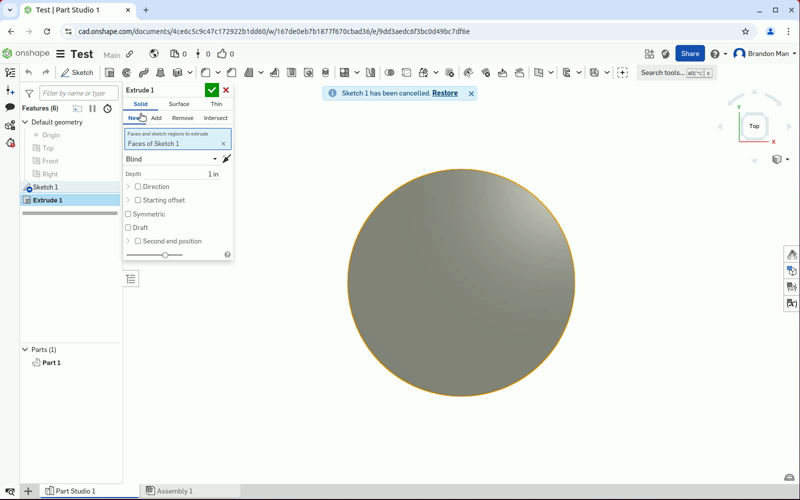
mouse_move(137, 120)
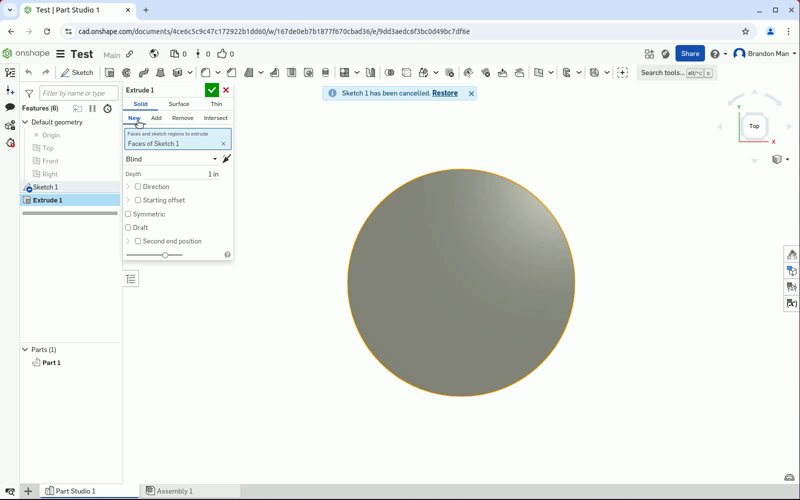
click(137, 120)
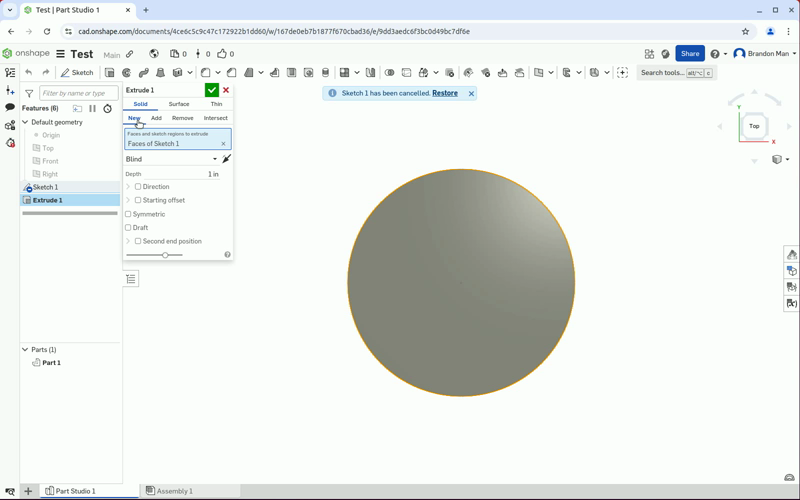
key(tab, 4)
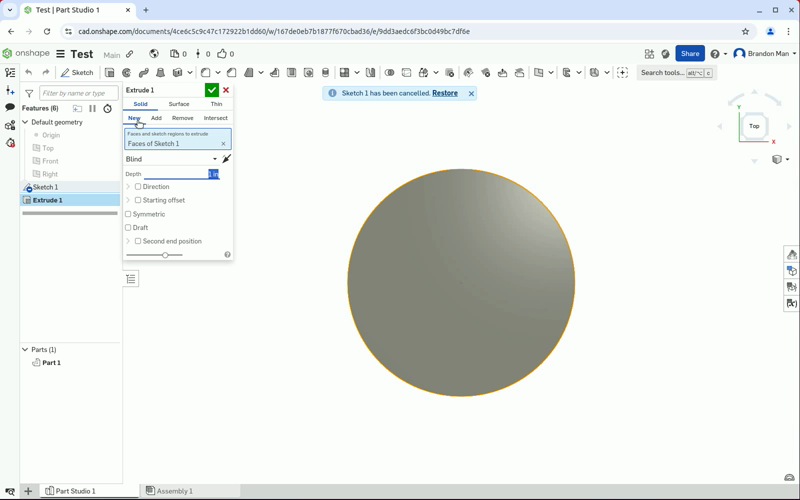
text(4.574)
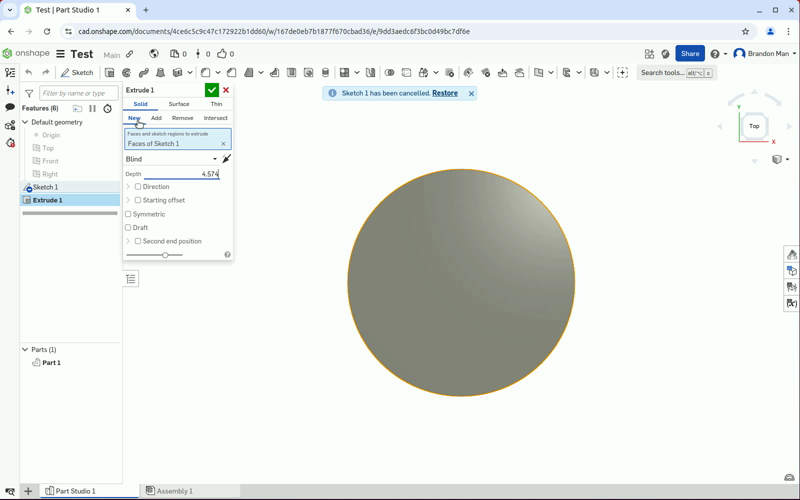
key(enter)
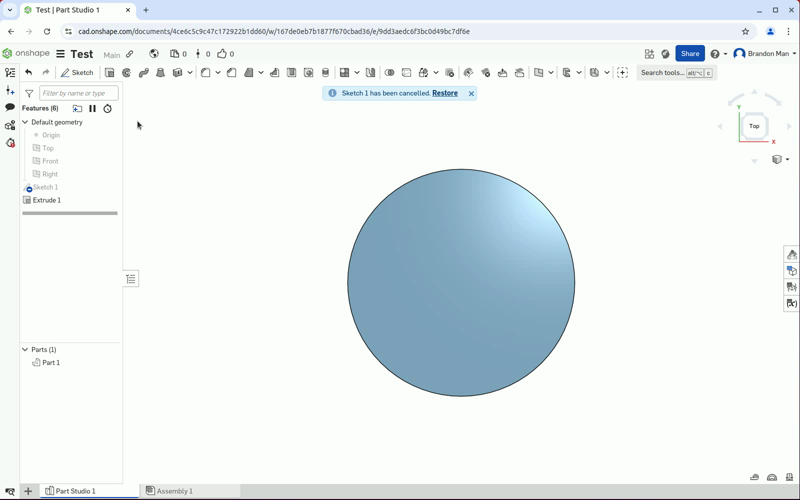
key(shift+h)
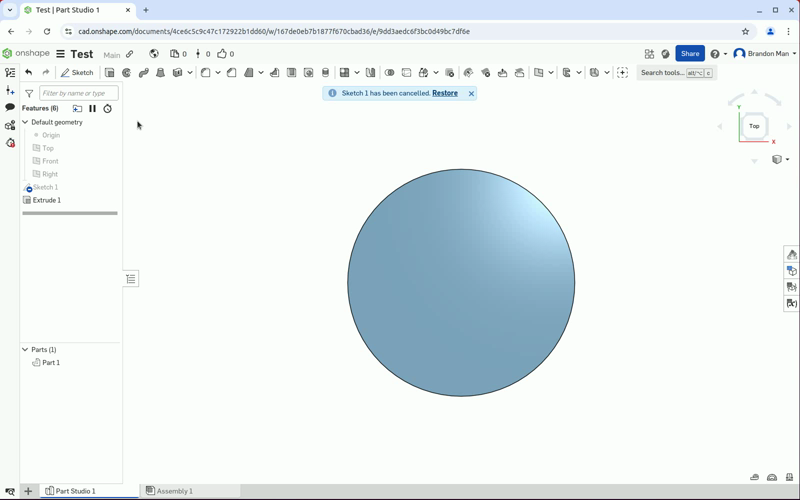
key(shift+h)
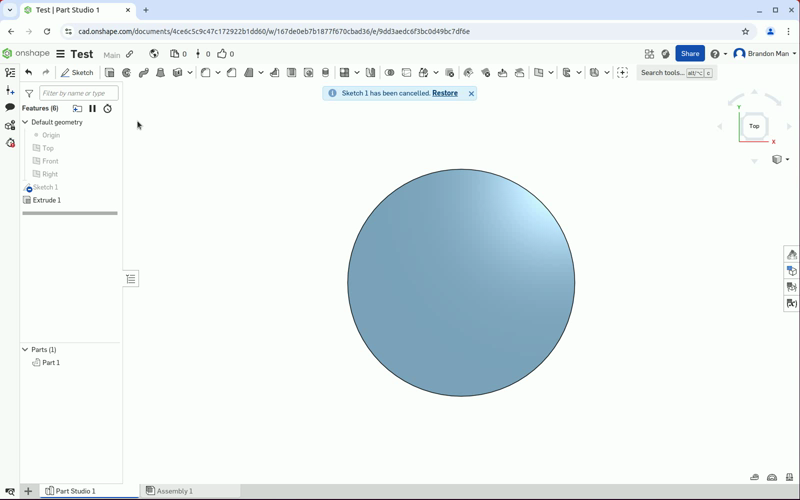
mouse_move(73, 189)
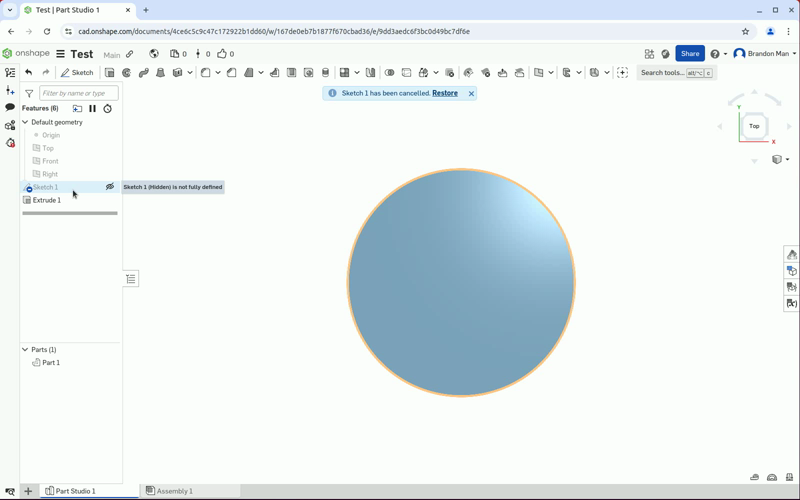
click(73, 189)
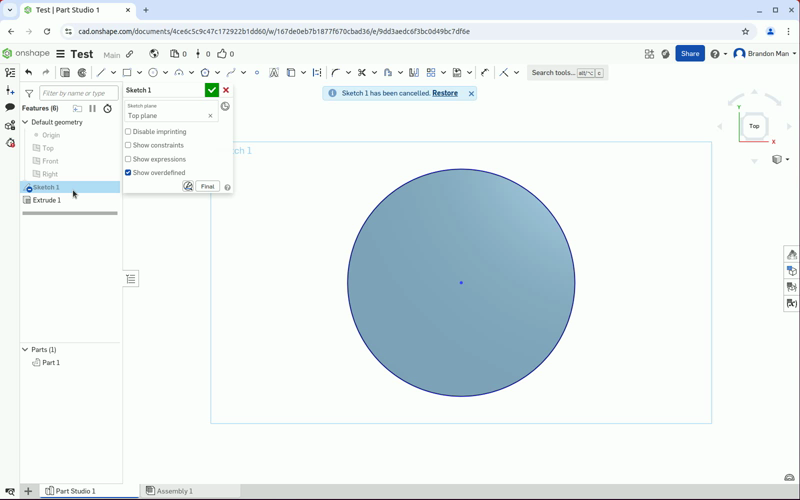
mouse_move(229, 92)
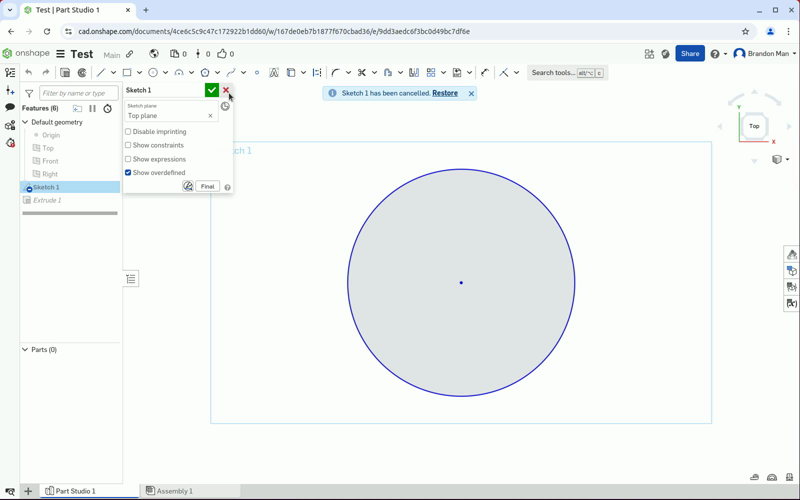
click(229, 92)
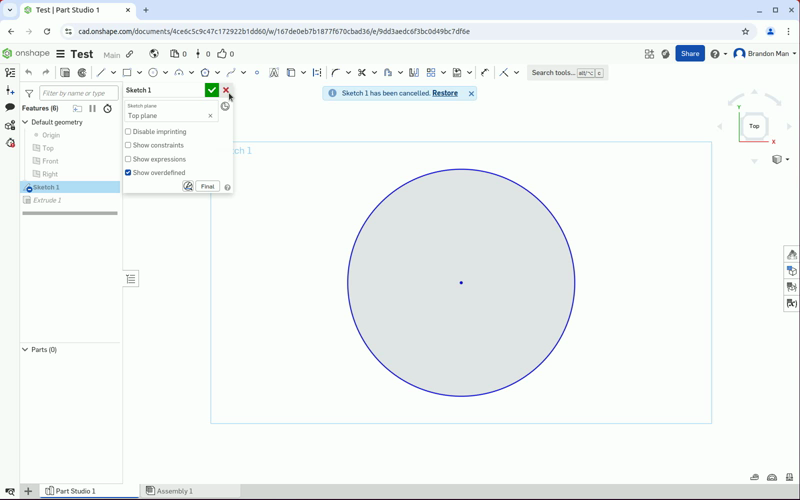
key(shift+s)
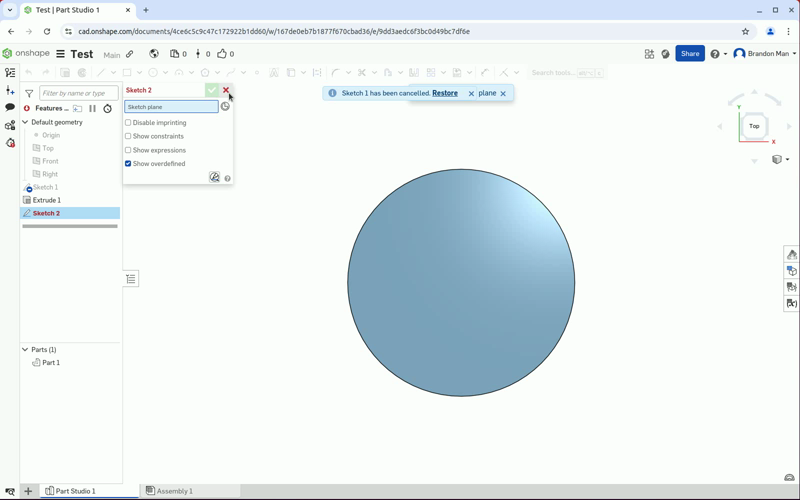
mouse_move(73, 150)
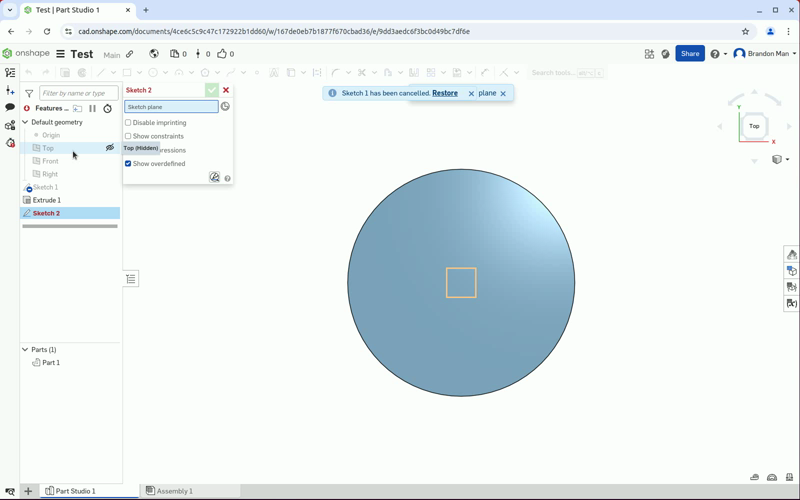
click(73, 150)
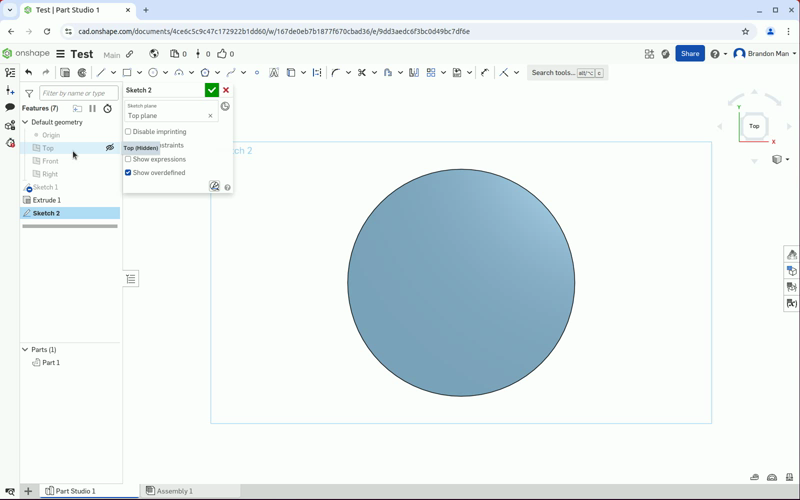
mouse_move(73, 352)
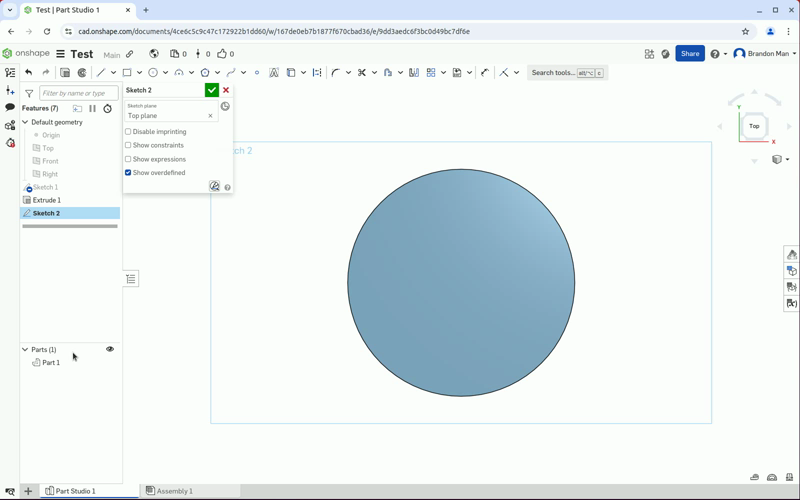
key(y)
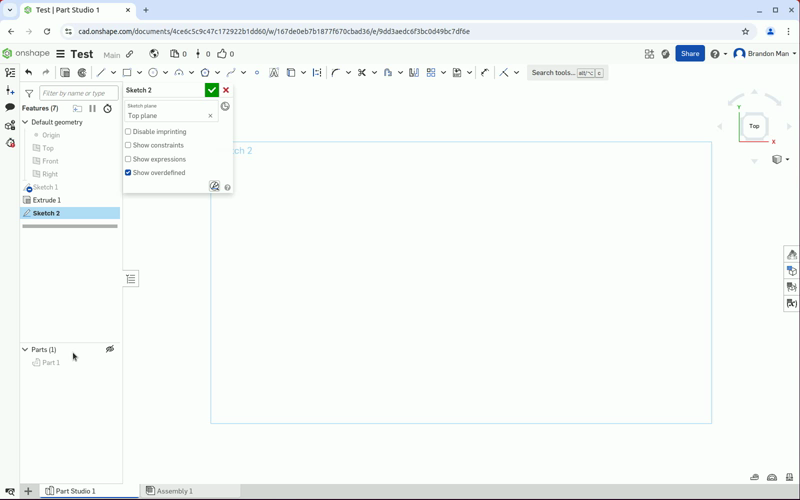
key(c)
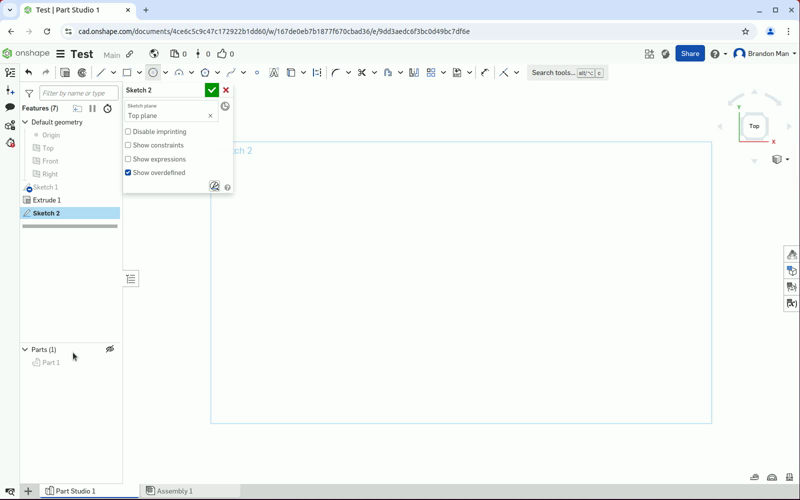
key_down(shift)
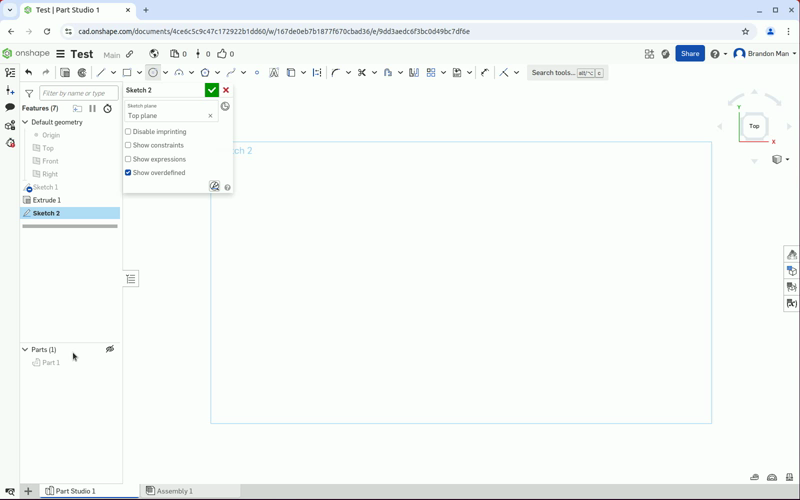
mouse_move(443, 345)
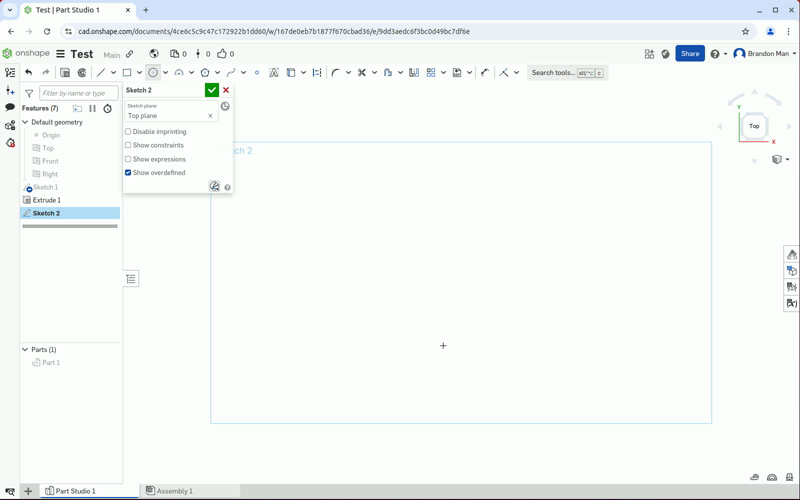
click(443, 345)
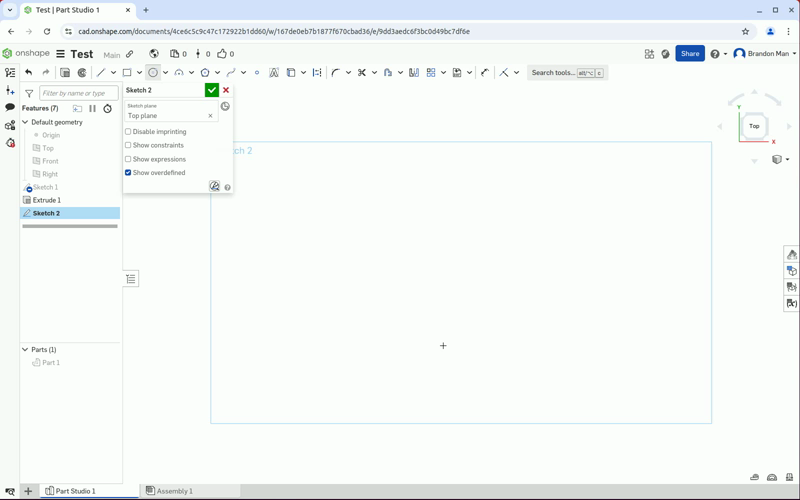
key_up(shift)
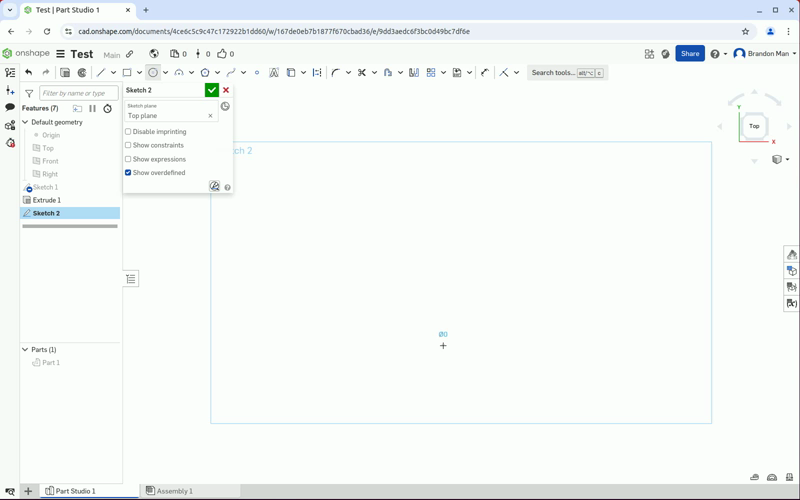
mouse_move(479, 345)
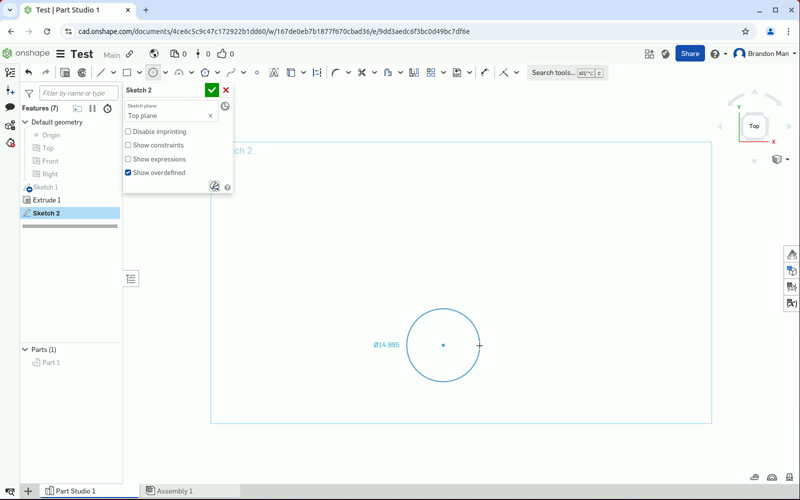
click(479, 345)
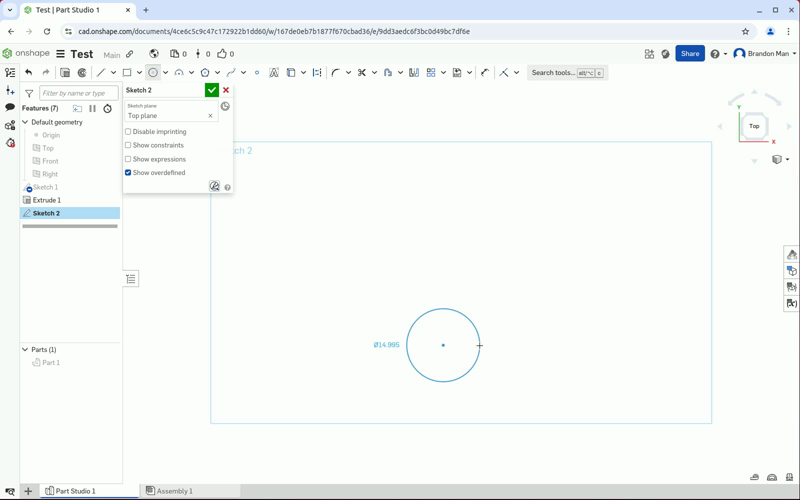
key(esc)
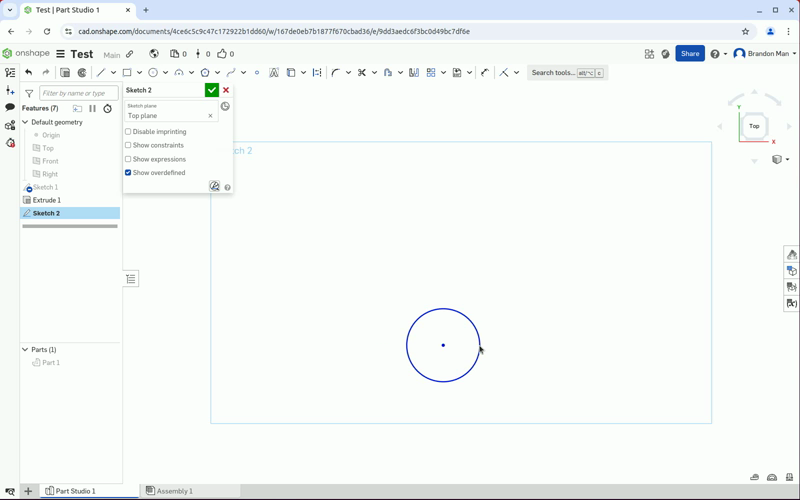
mouse_move(419, 330)
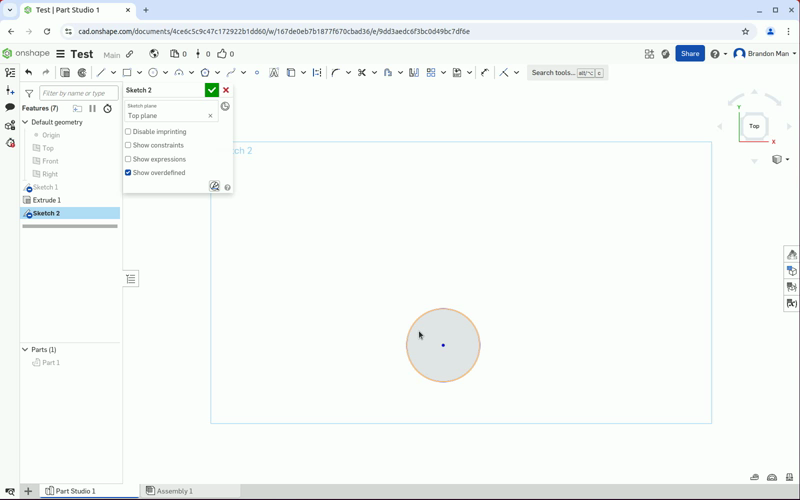
click(419, 330)
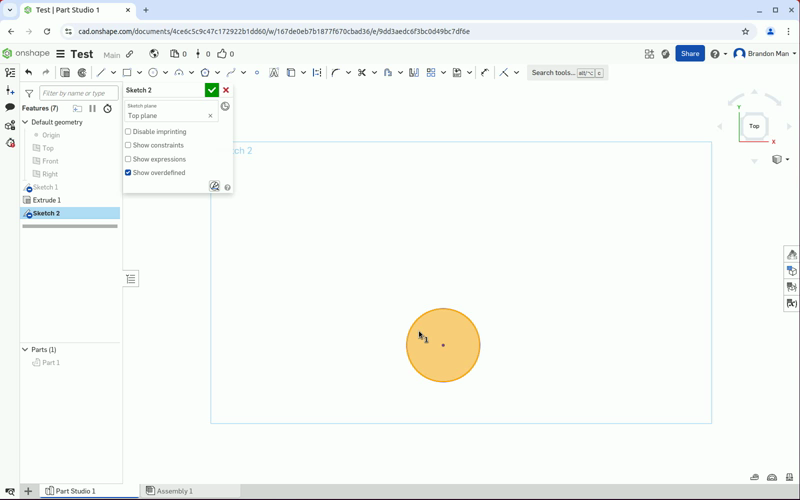
mouse_move(73, 352)
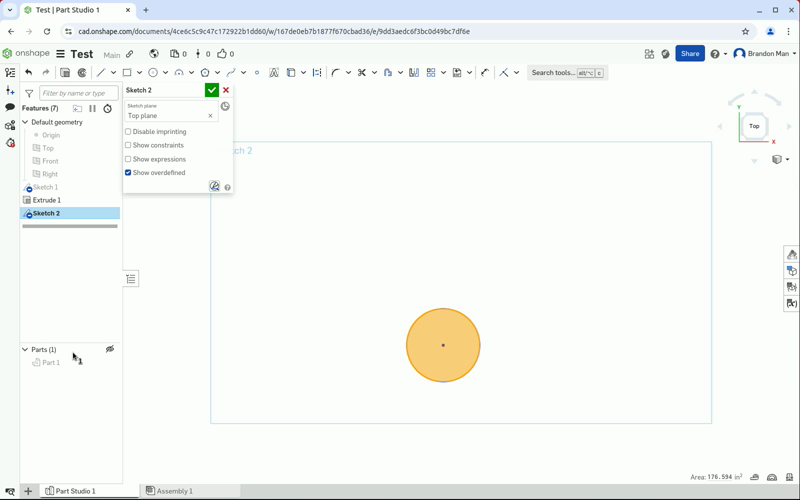
key(shift+y)
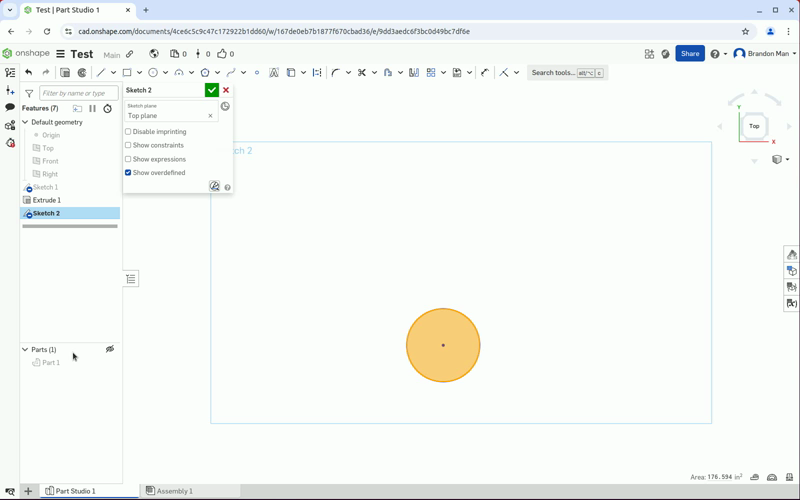
key(shift+e)
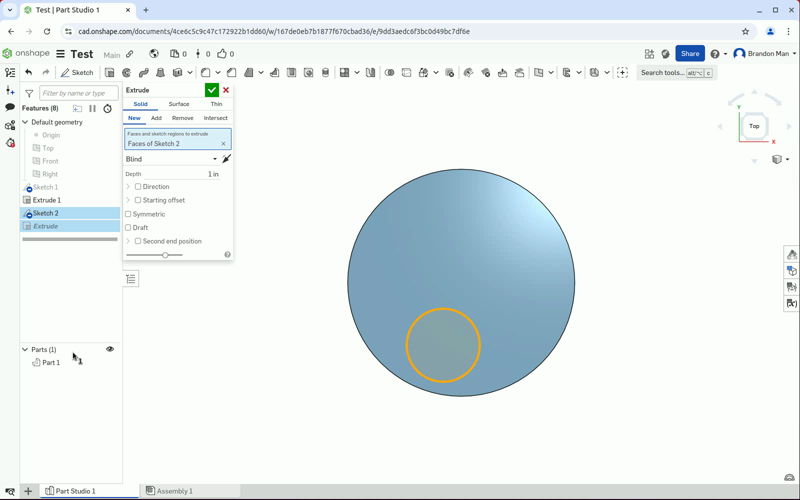
mouse_move(143, 106)
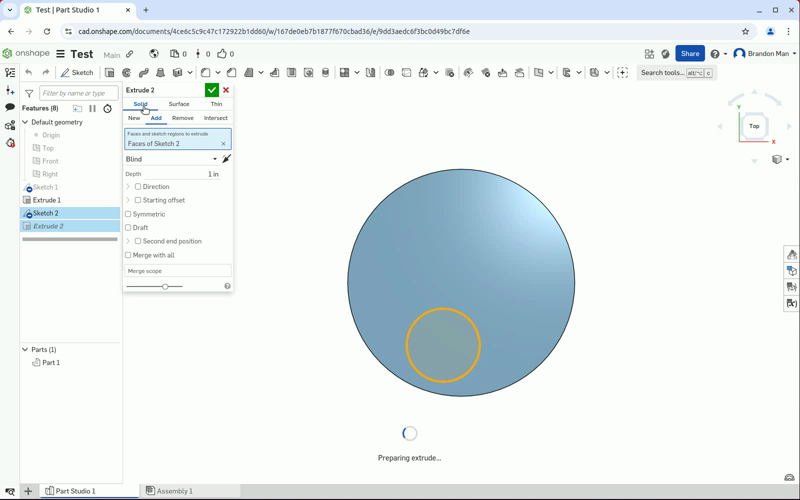
click(143, 106)
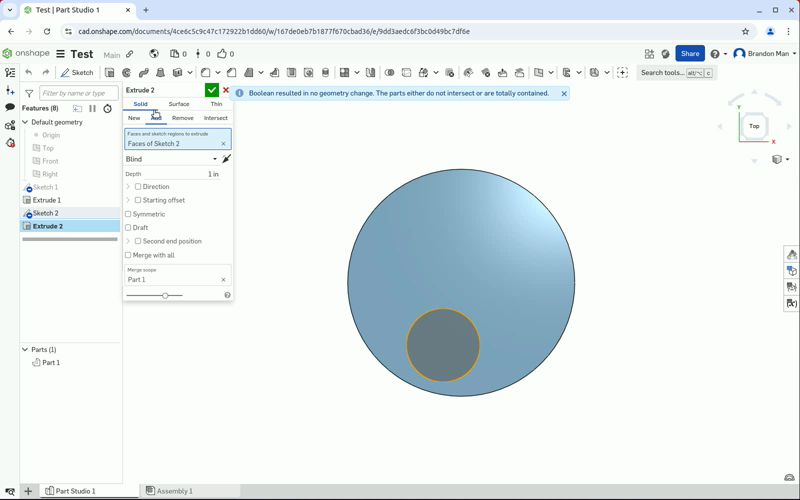
mouse_move(186, 120)
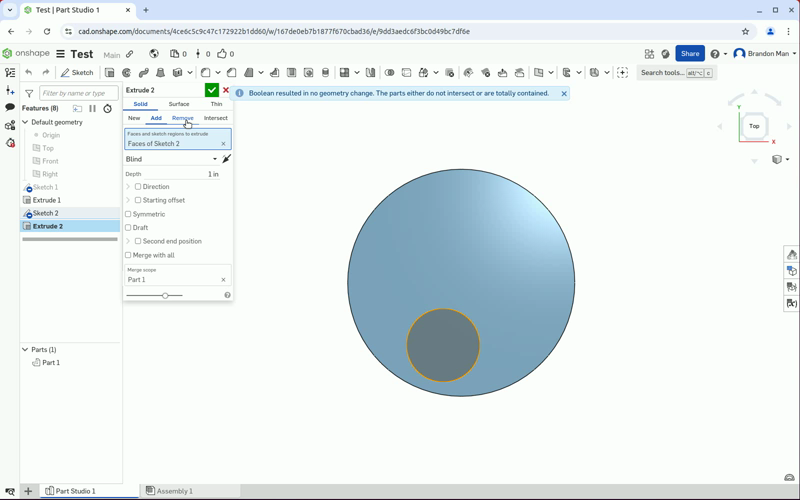
click(186, 120)
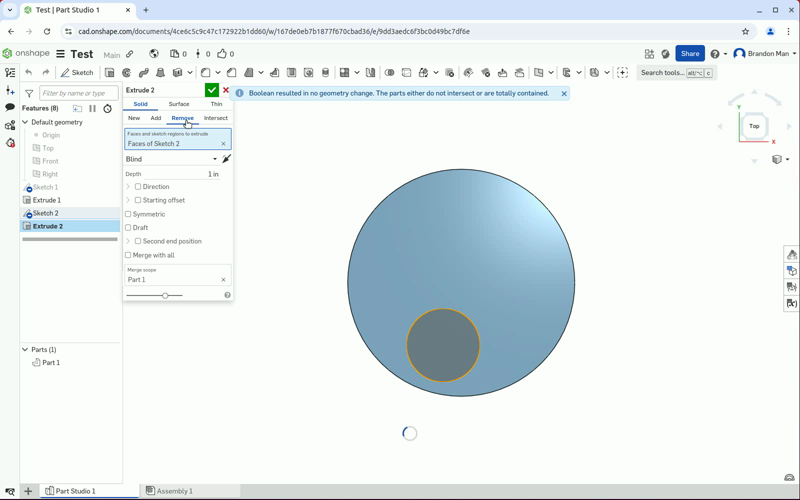
key(tab, 4)
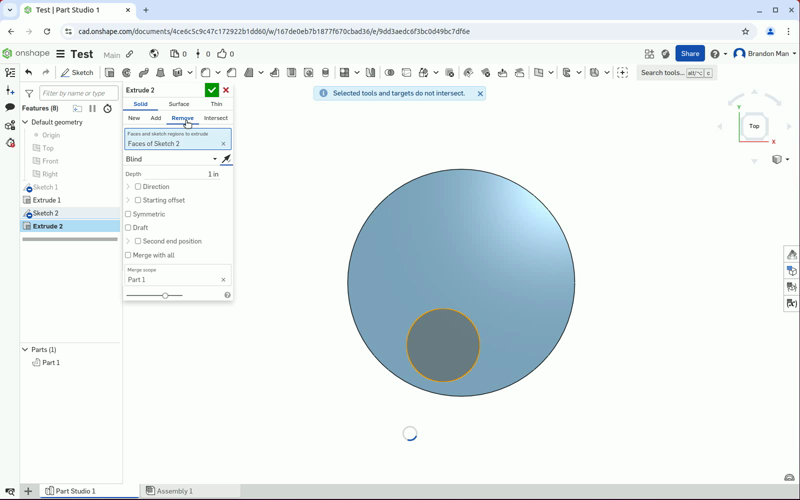
text(-18.535)
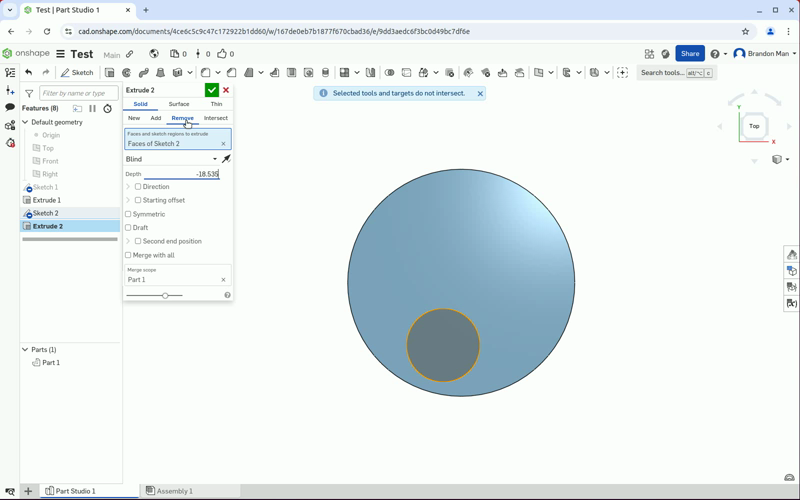
key(tab, 6)
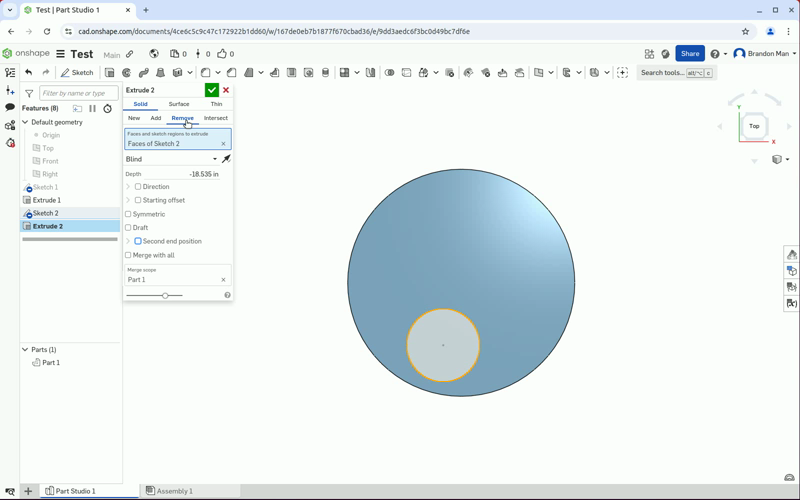
key(space)
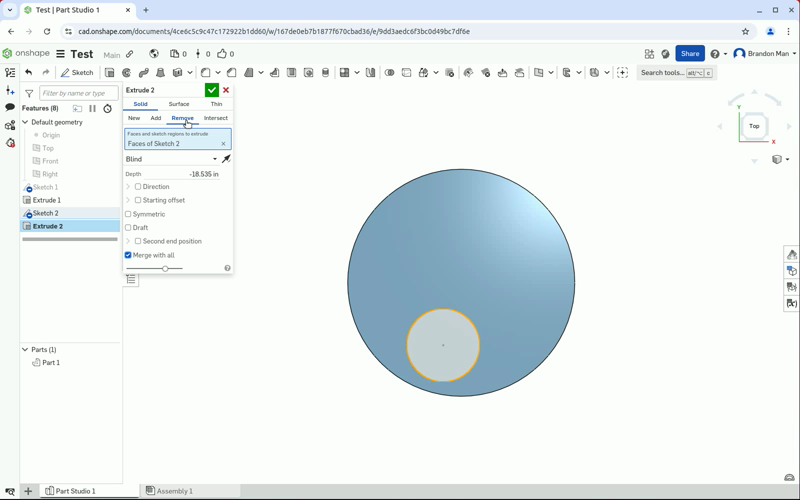
key(enter)
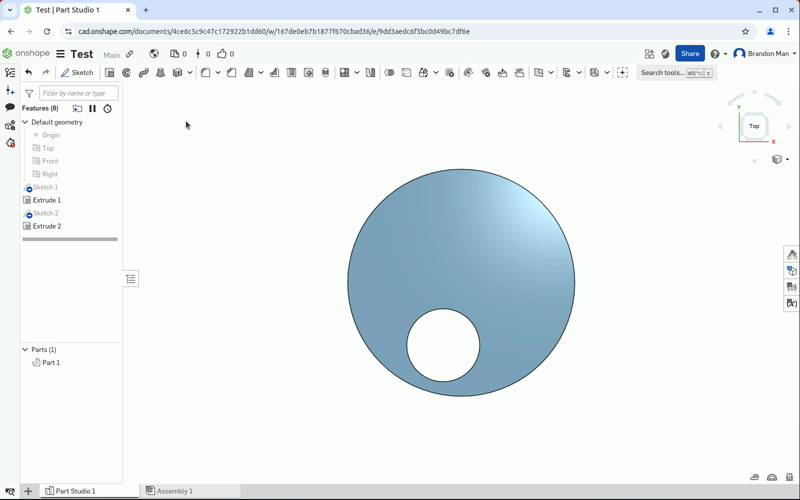
key(shift+h)
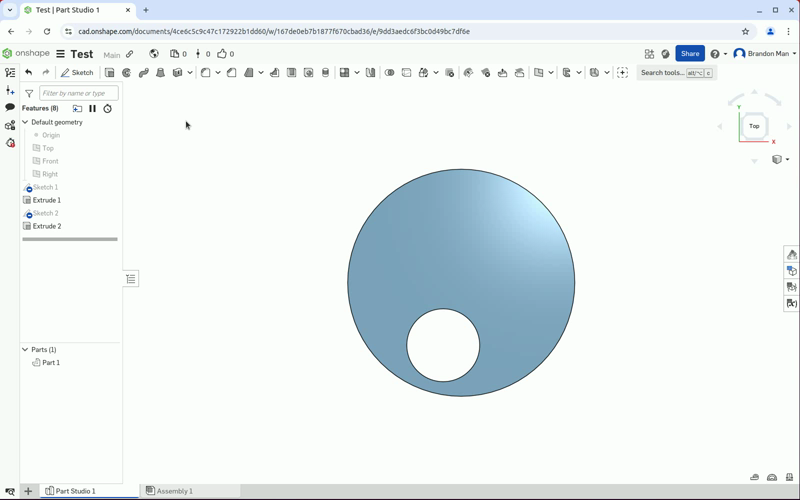
key(shift+h)
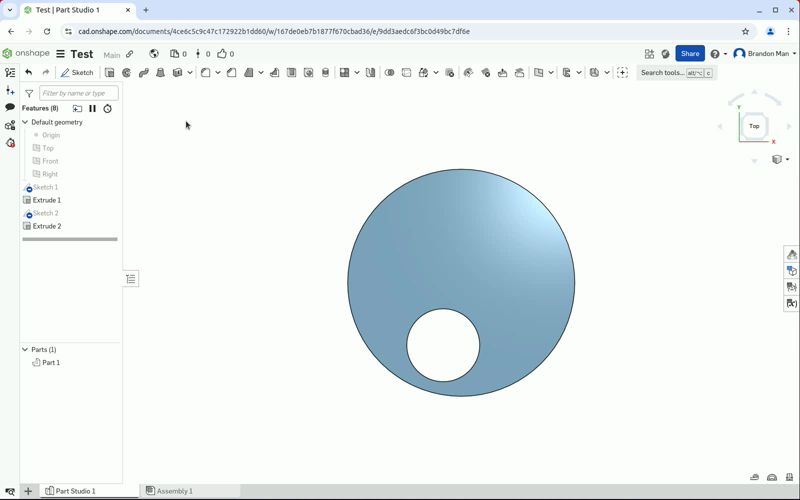
mouse_move(73, 189)
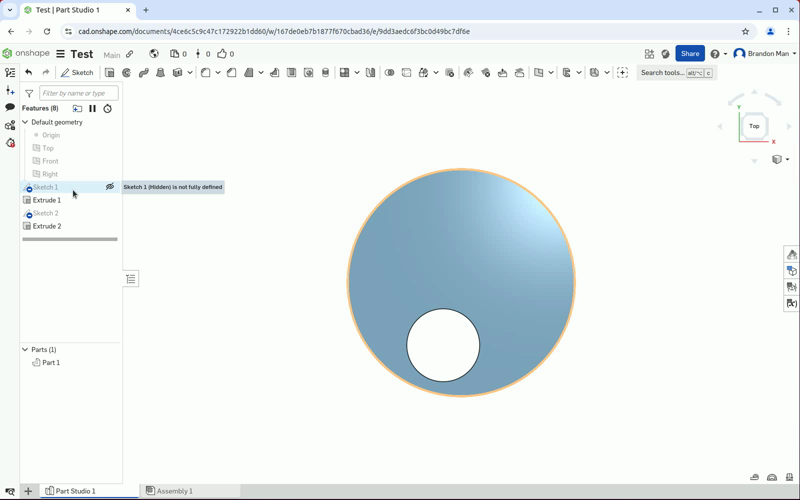
click(73, 189)
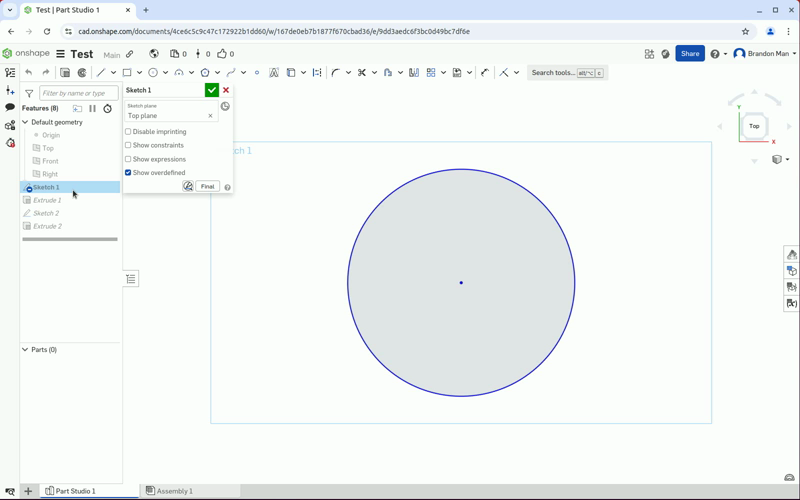
mouse_move(229, 92)
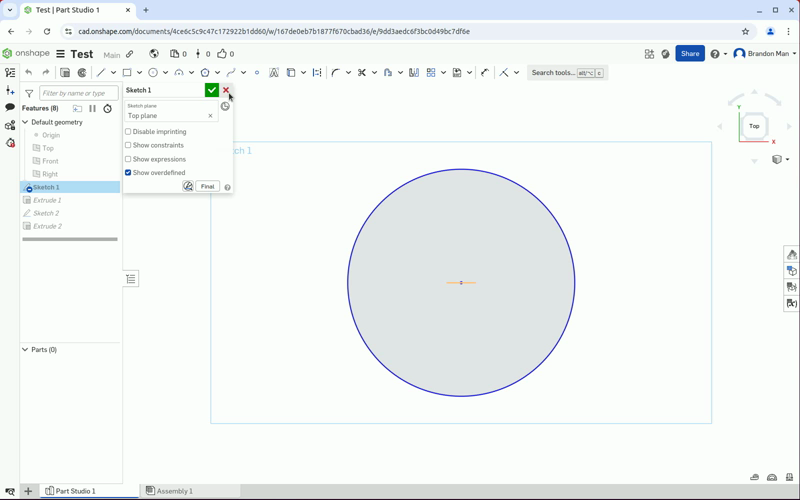
click(229, 92)
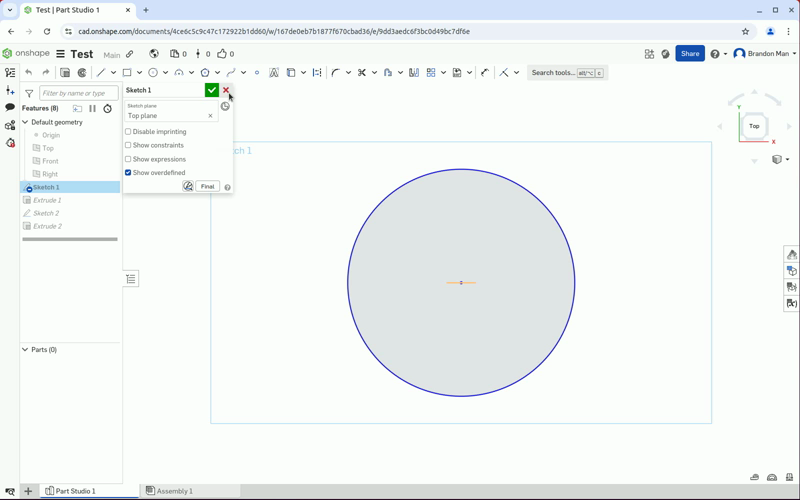
key(shift+s)
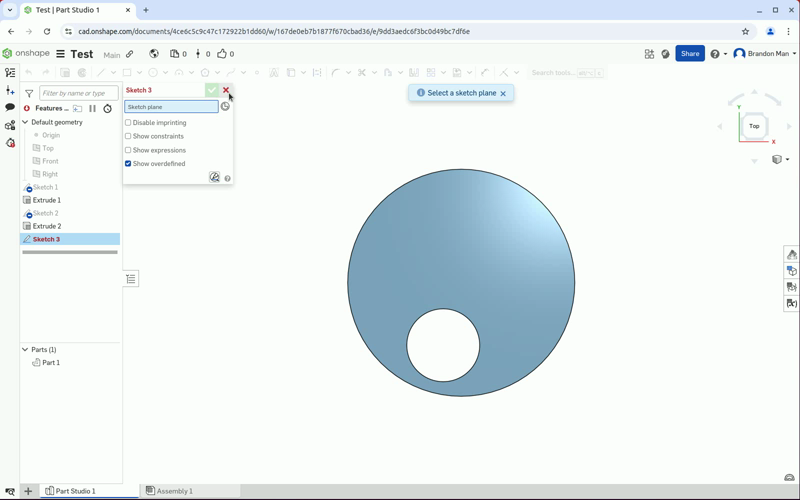
mouse_move(73, 150)
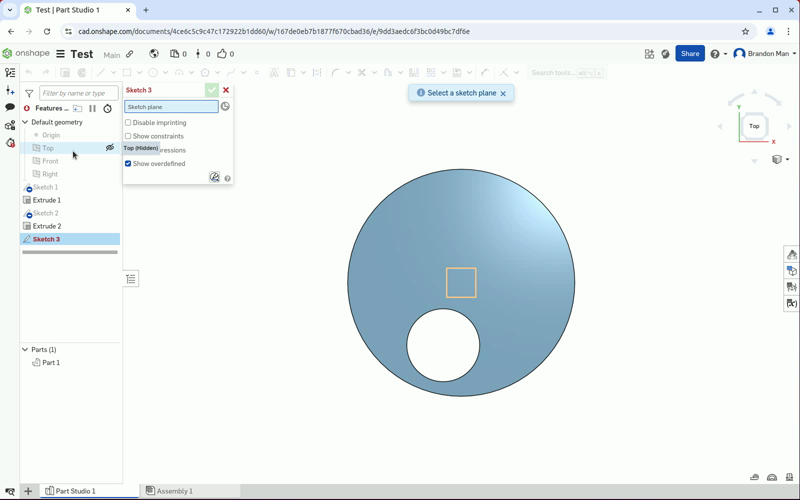
click(73, 150)
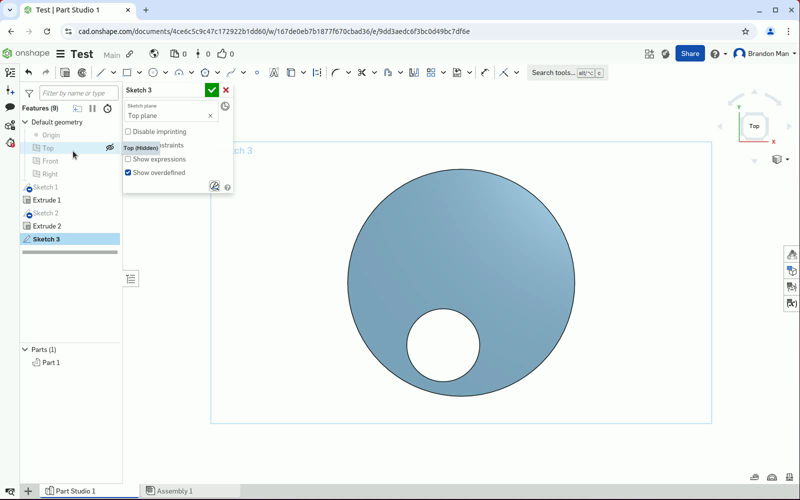
mouse_move(73, 352)
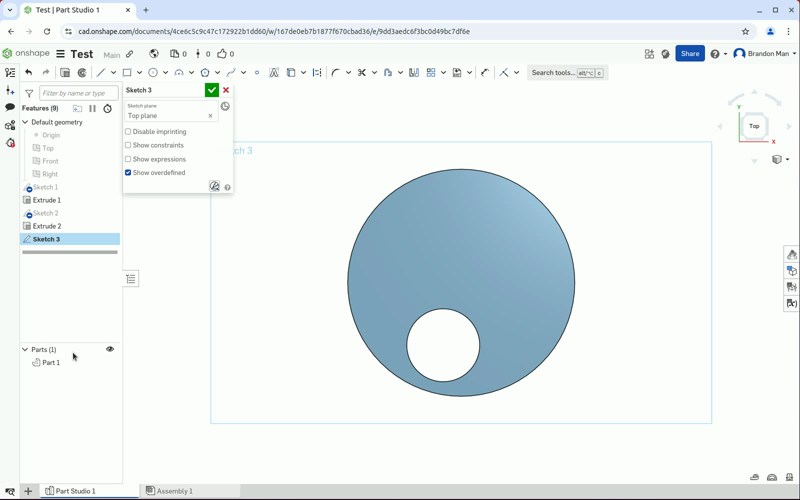
key(y)
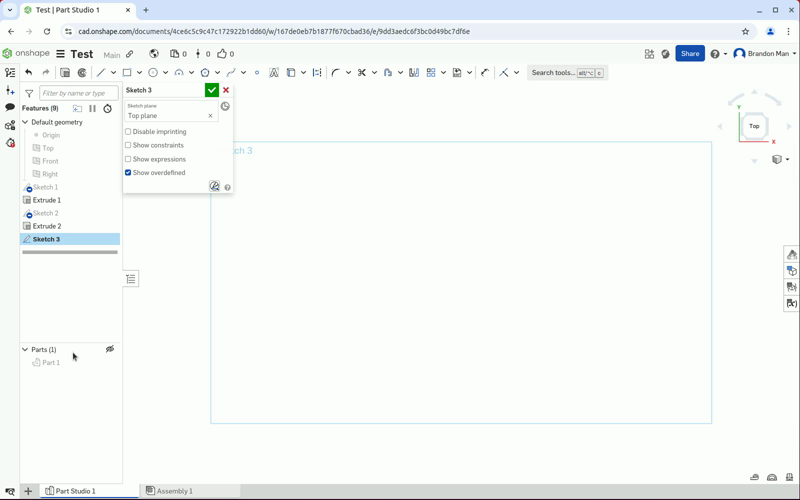
key(c)
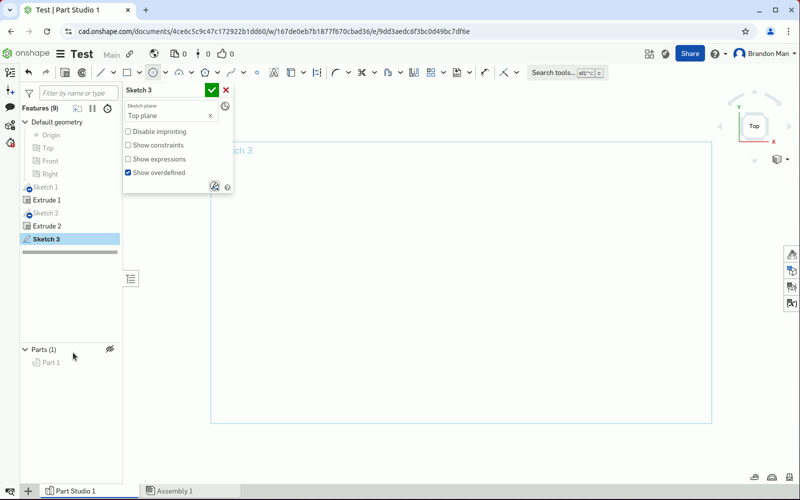
key_down(shift)
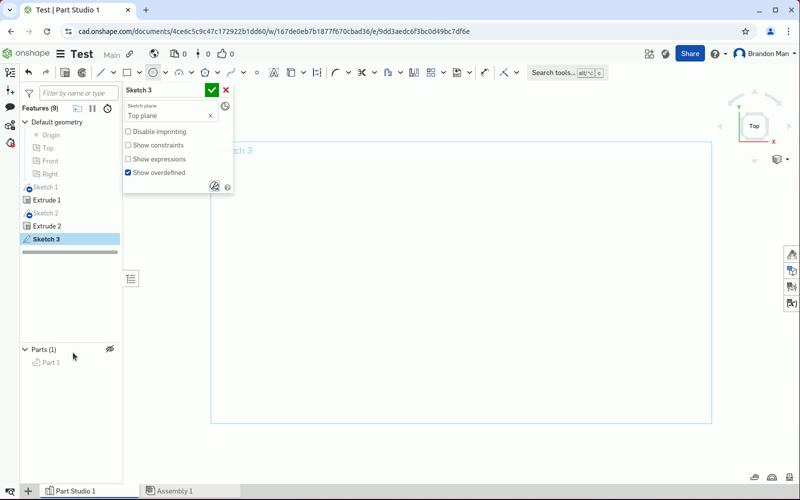
mouse_move(524, 267)
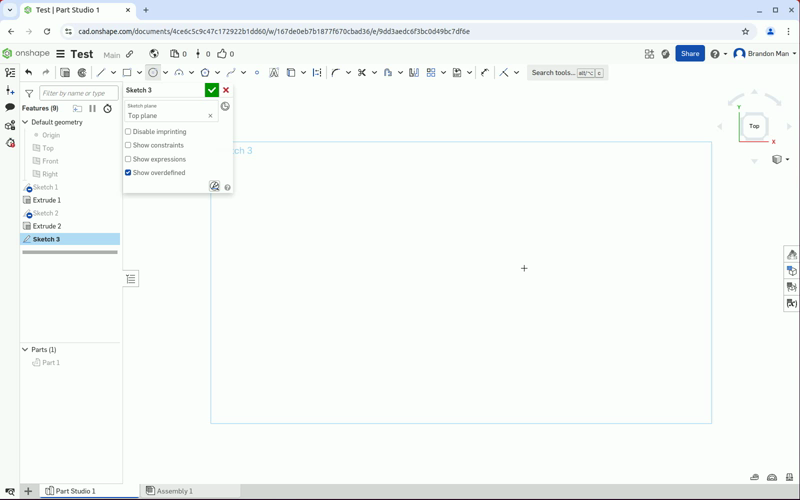
click(524, 267)
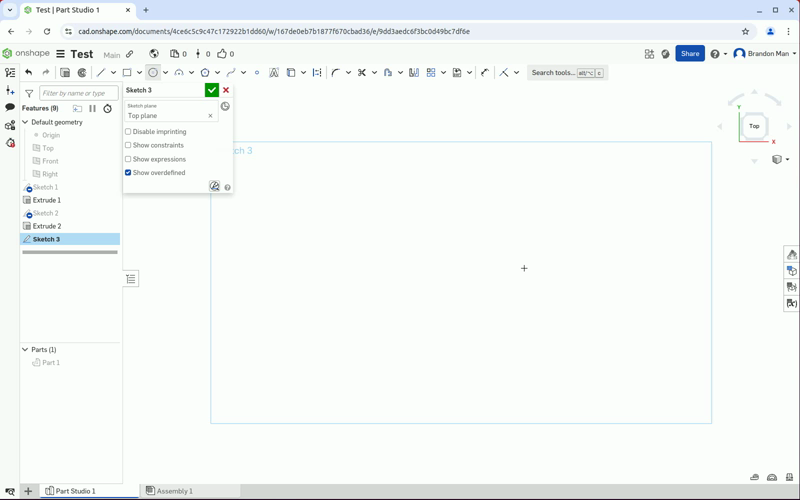
key_up(shift)
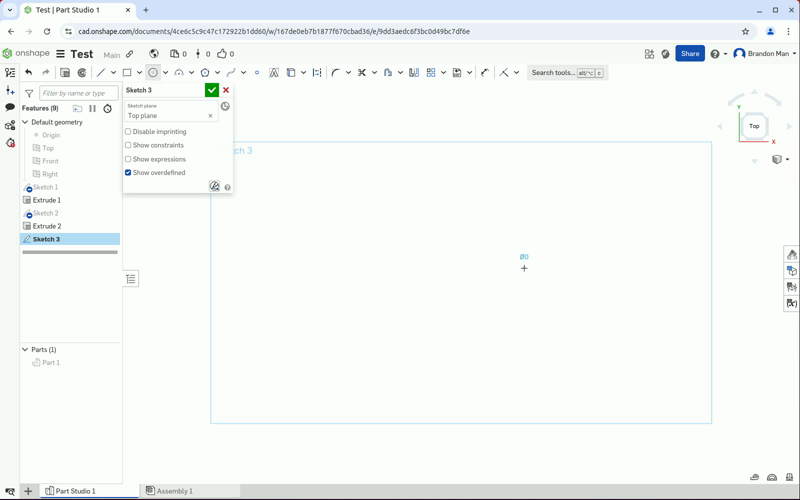
mouse_move(560, 267)
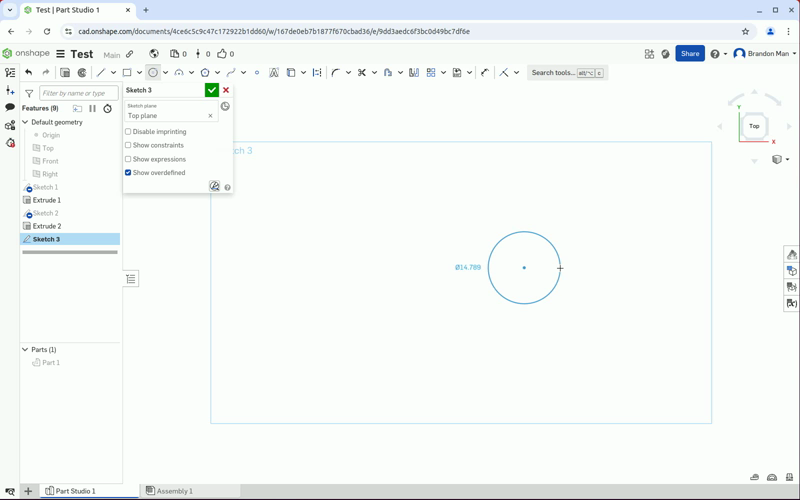
click(560, 267)
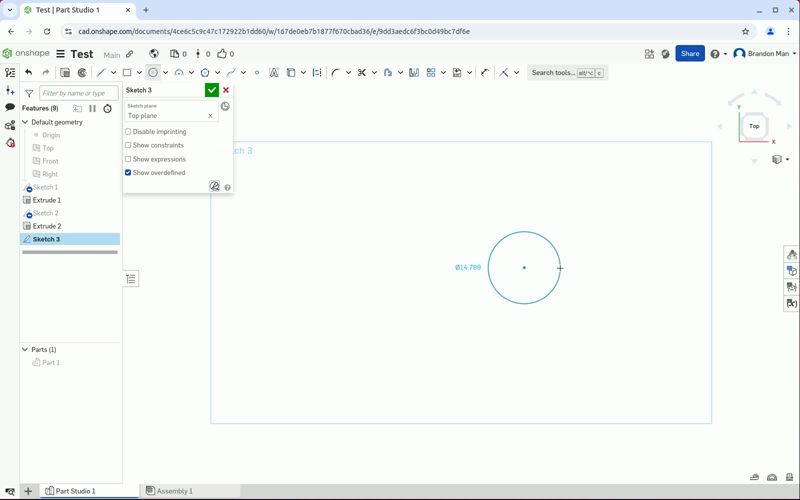
key(esc)
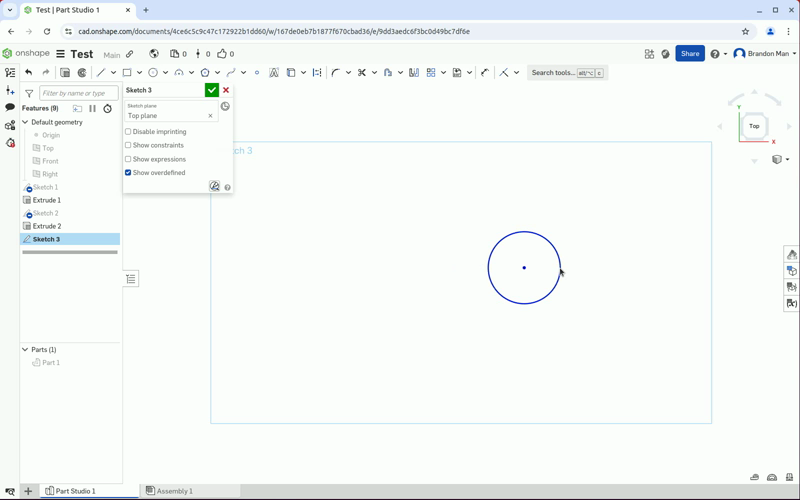
mouse_move(535, 253)
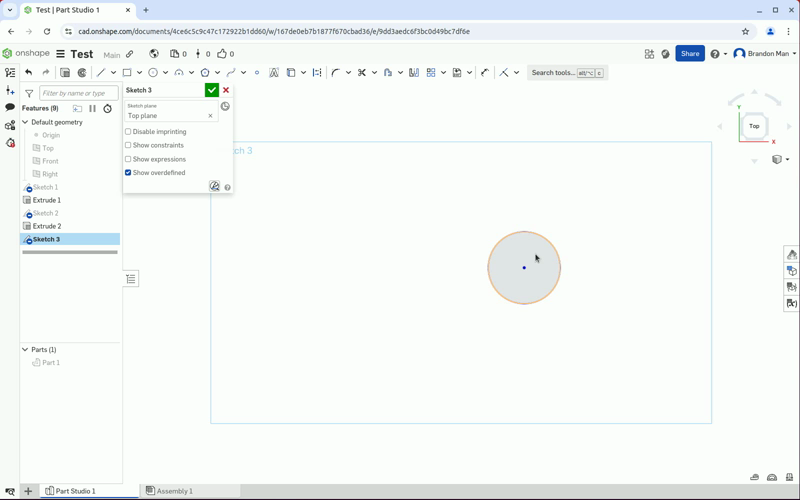
click(535, 253)
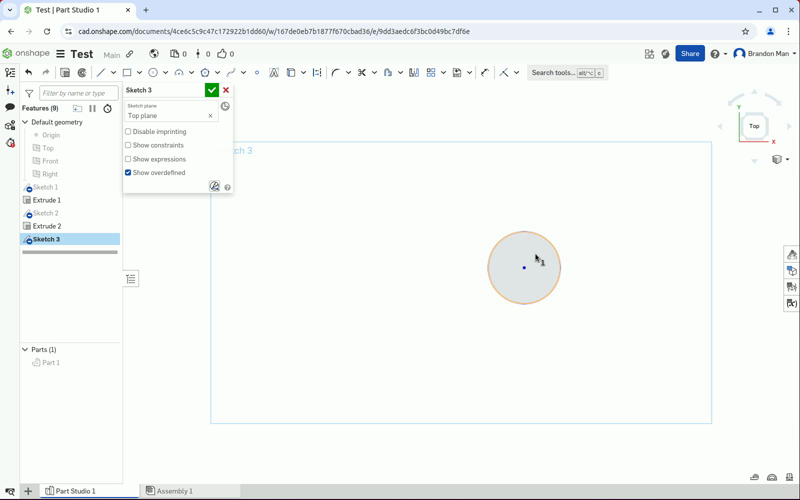
mouse_move(73, 352)
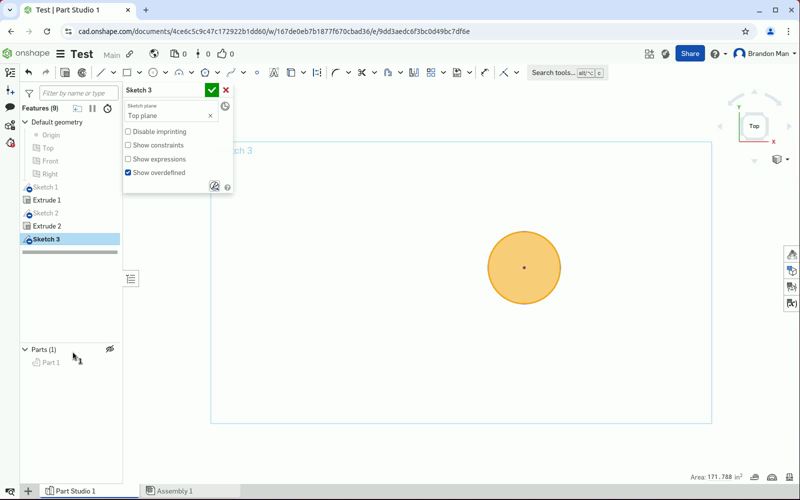
key(shift+y)
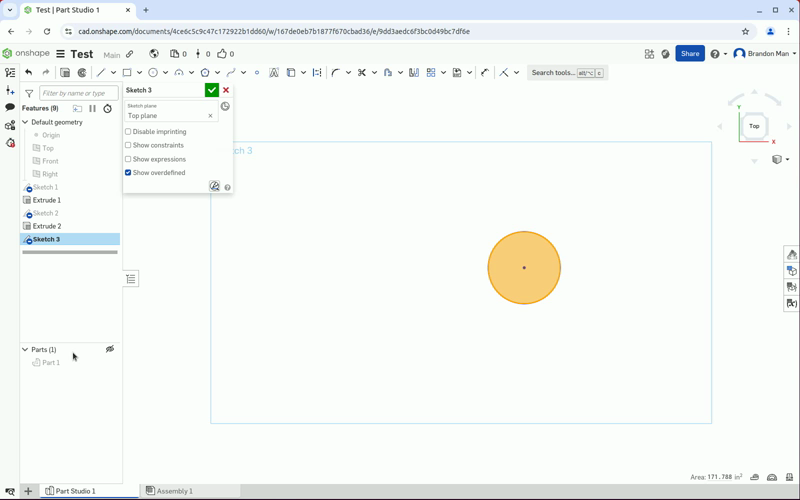
key(shift+e)
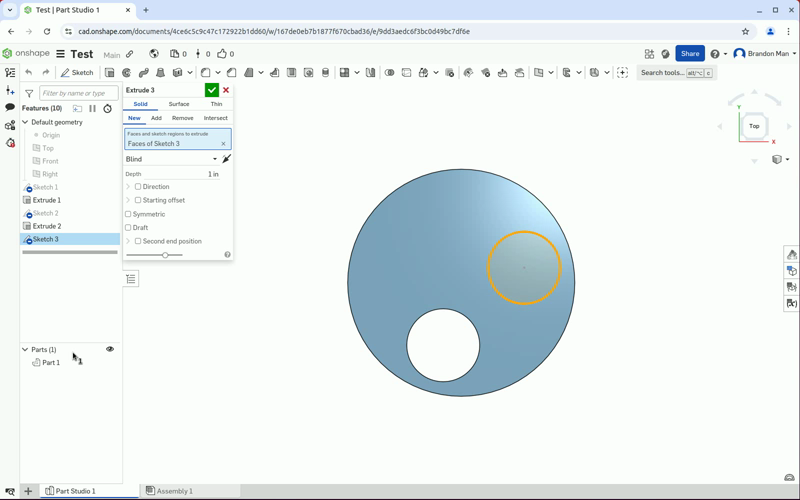
mouse_move(143, 106)
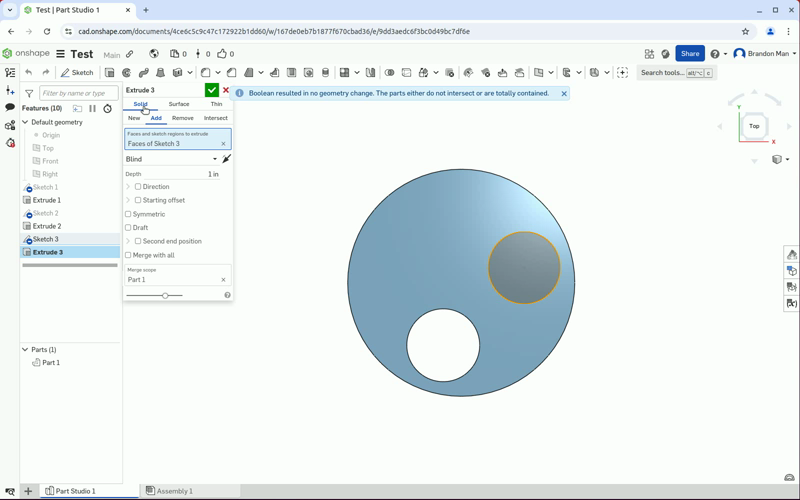
click(143, 106)
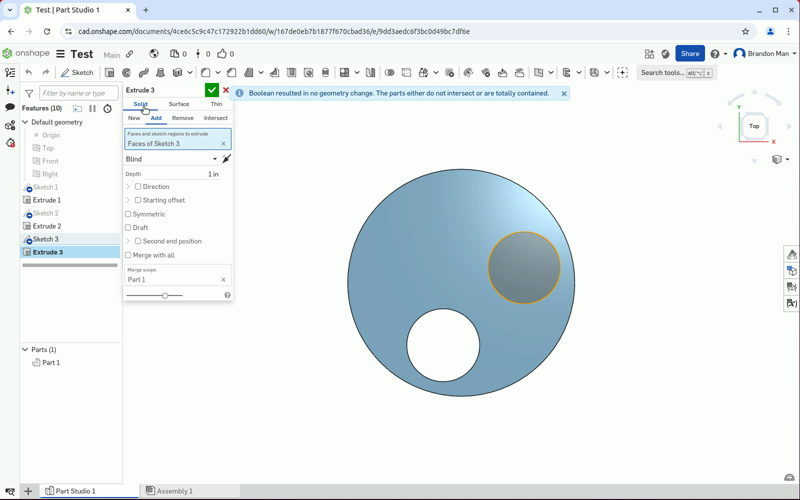
mouse_move(186, 120)
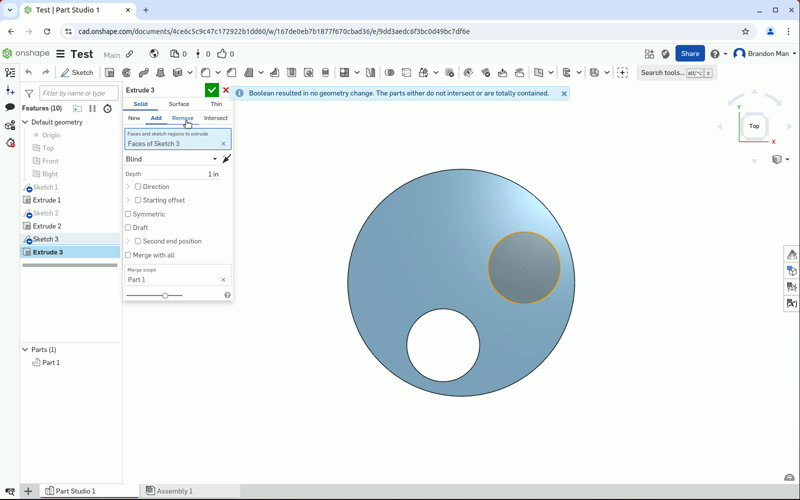
click(186, 120)
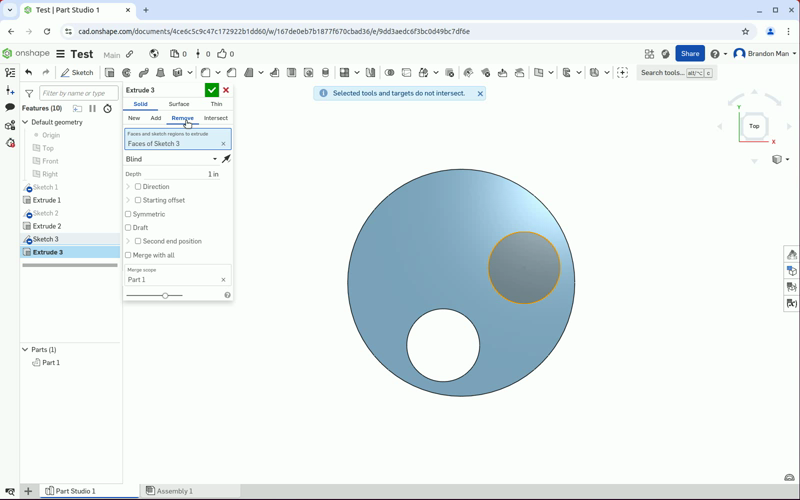
key(tab, 4)
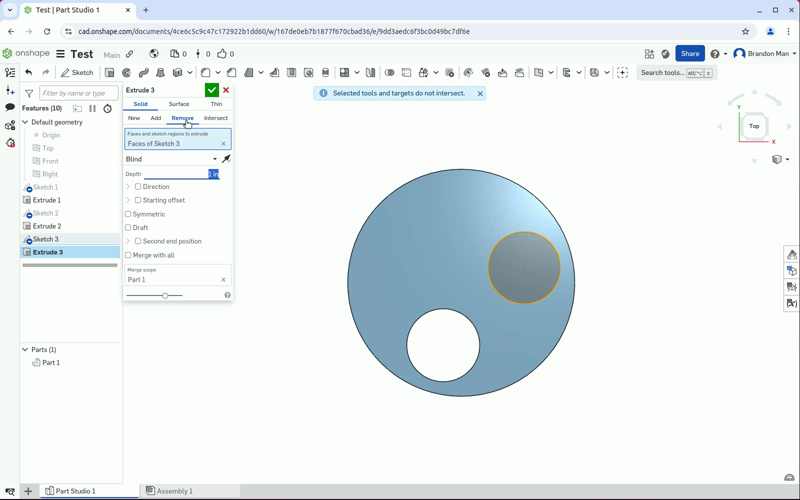
text(-18.535)
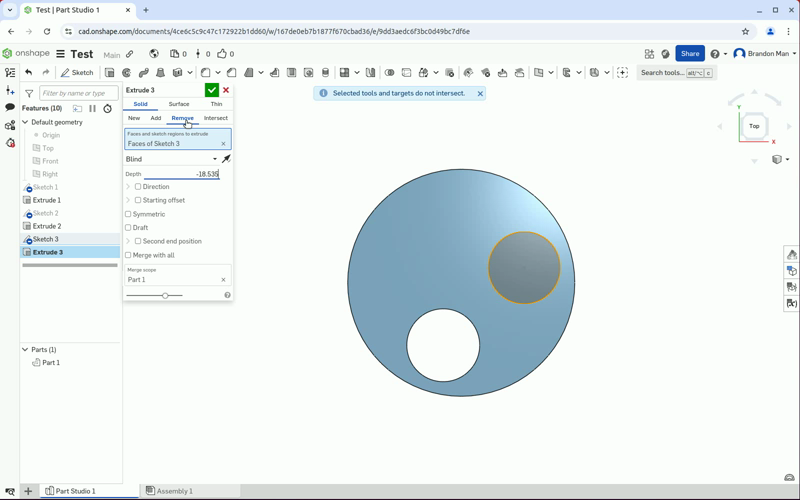
key(tab, 6)
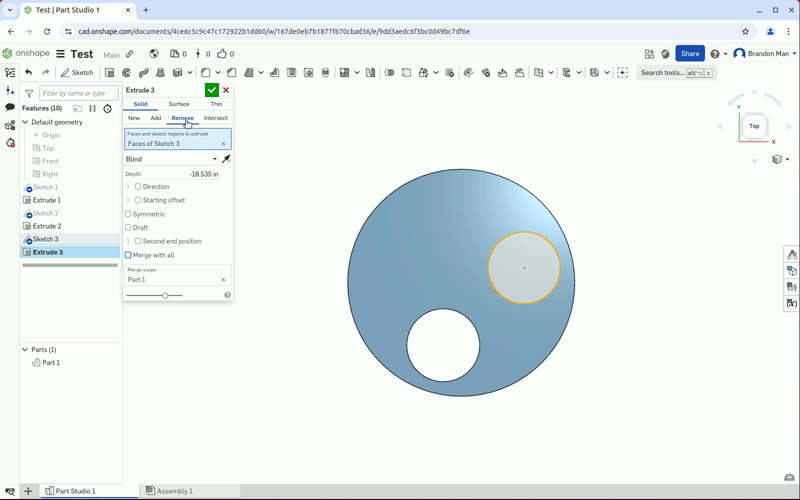
key(space)
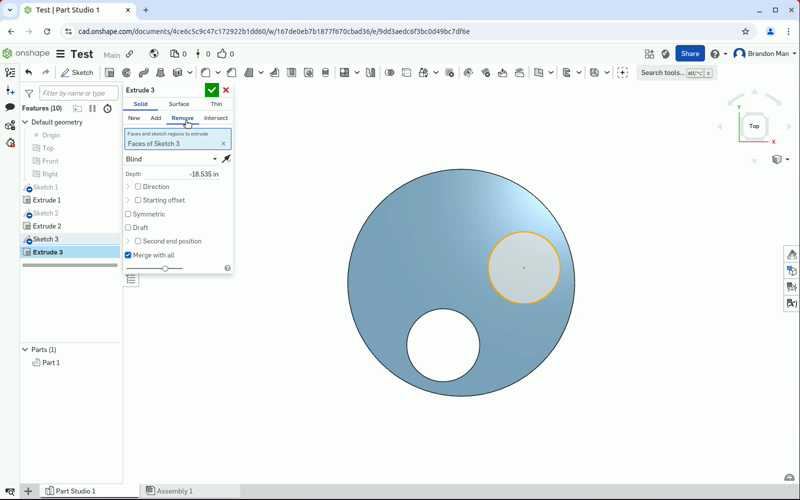
key(enter)
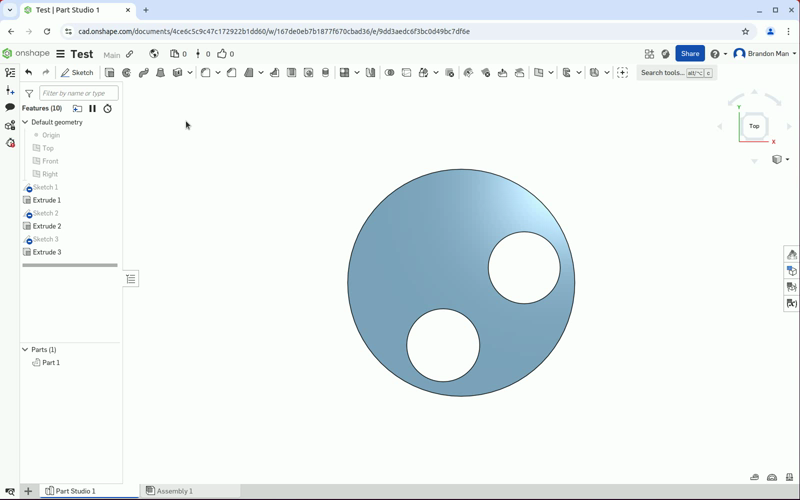
key(shift+h)
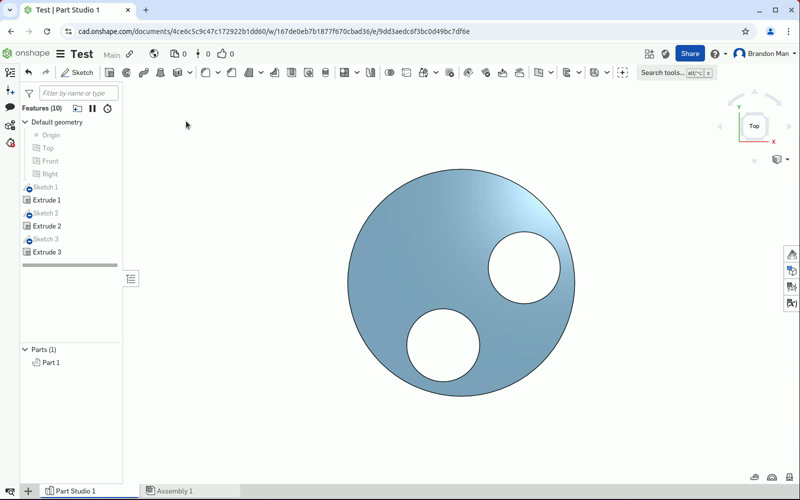
key(shift+h)
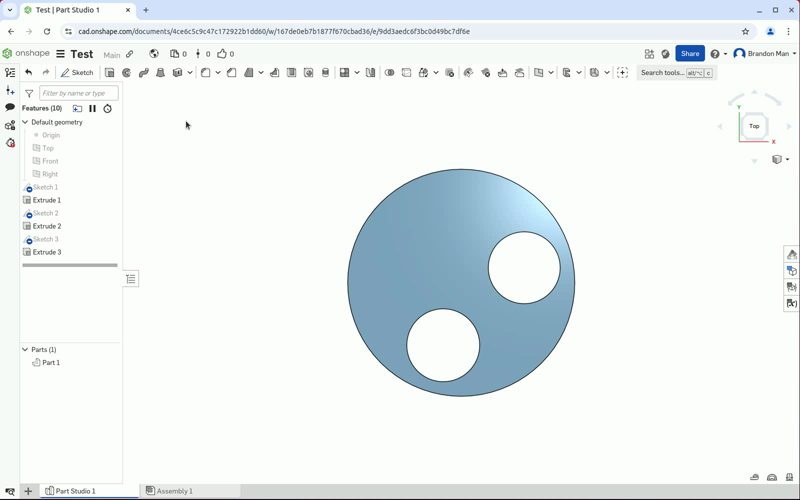
mouse_move(73, 189)
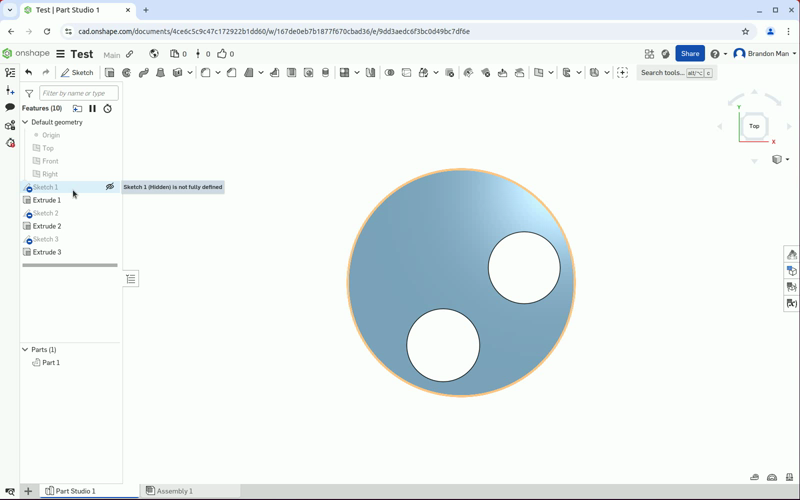
click(73, 189)
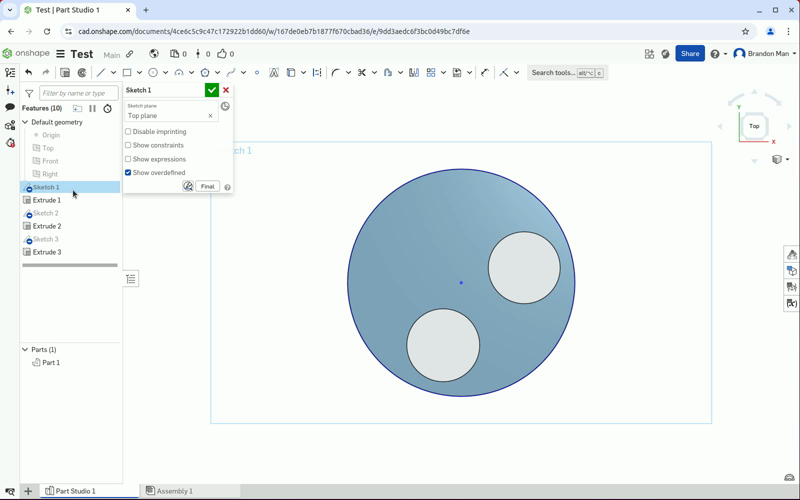
mouse_move(229, 92)
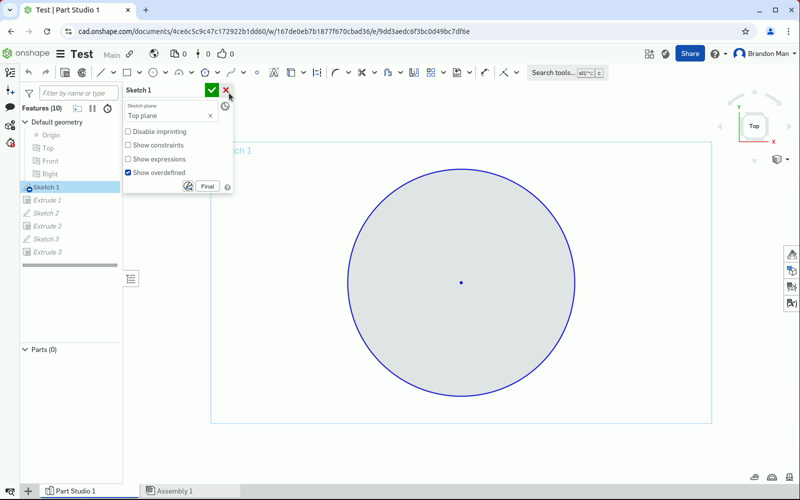
click(229, 92)
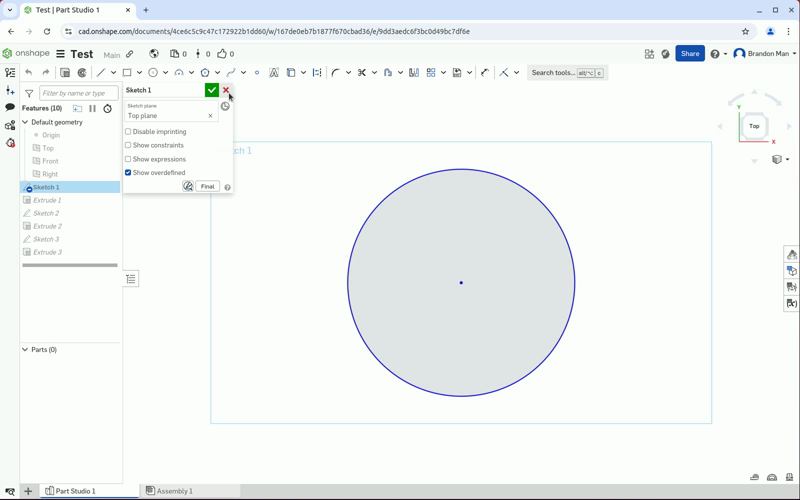
key(shift+s)
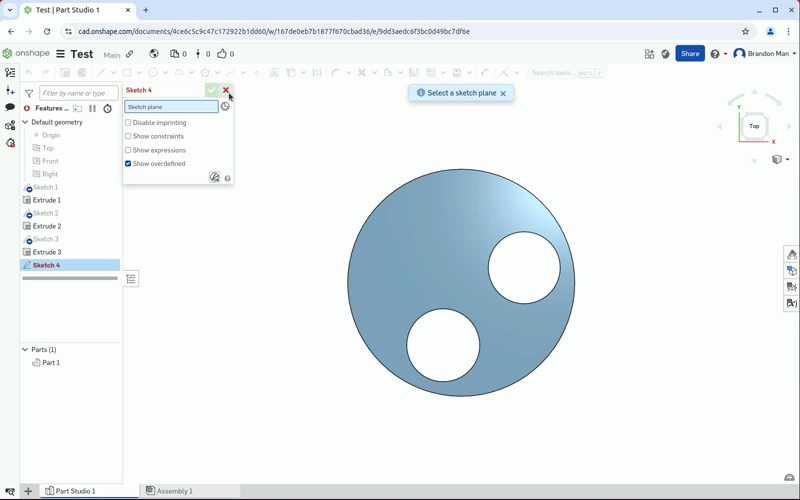
mouse_move(73, 150)
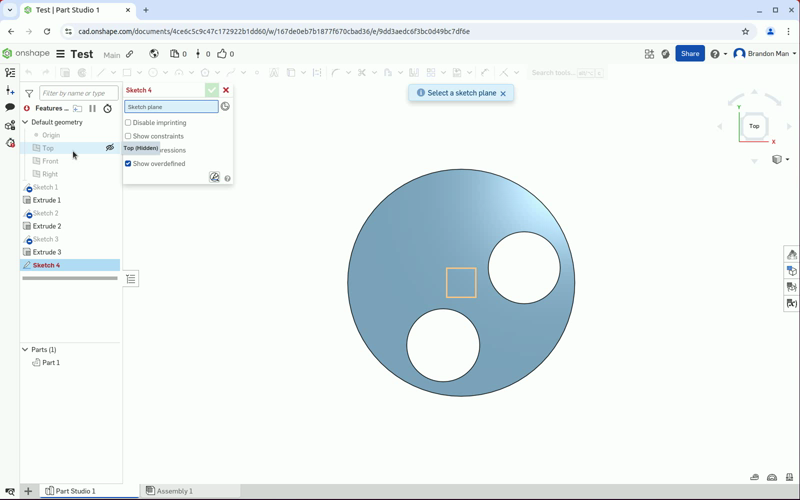
click(73, 150)
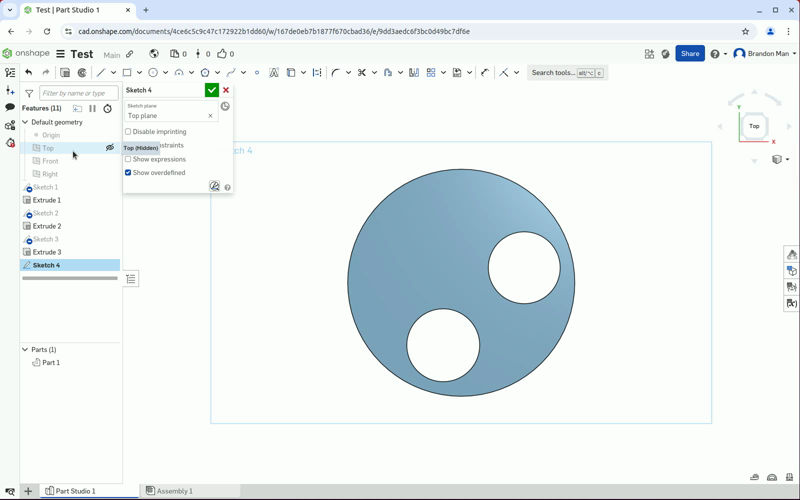
mouse_move(73, 352)
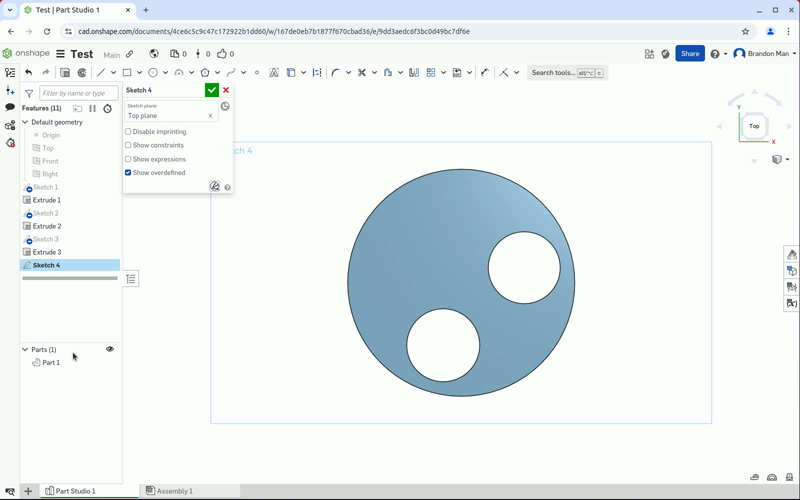
key(y)
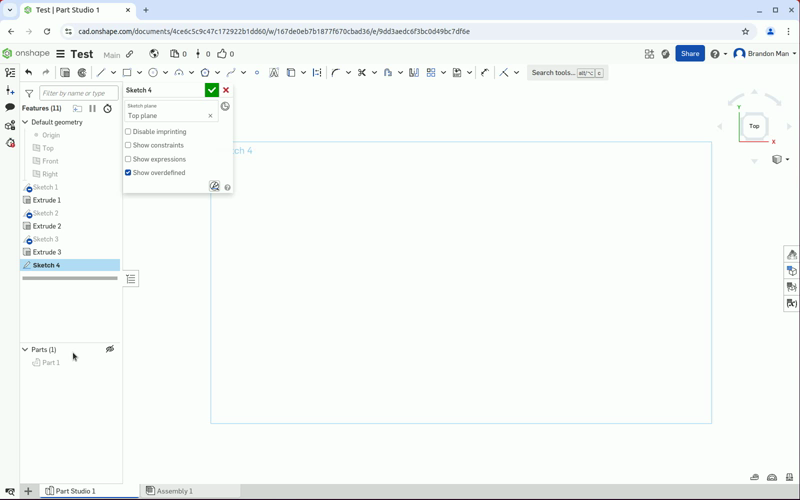
key(c)
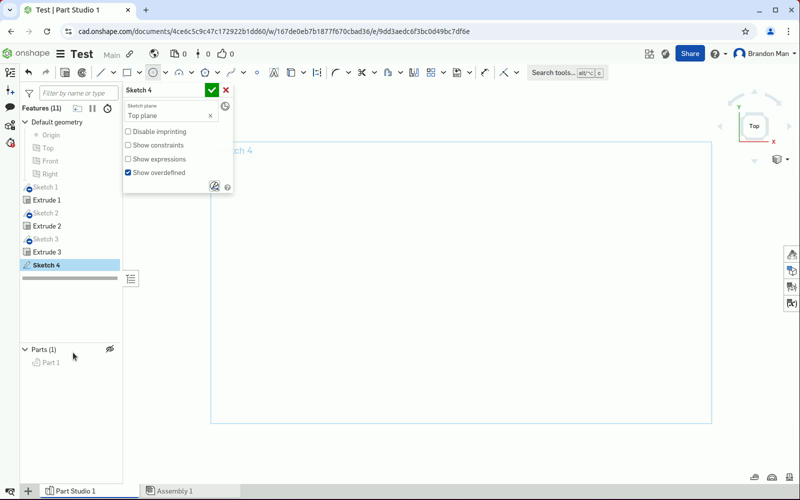
key_down(shift)
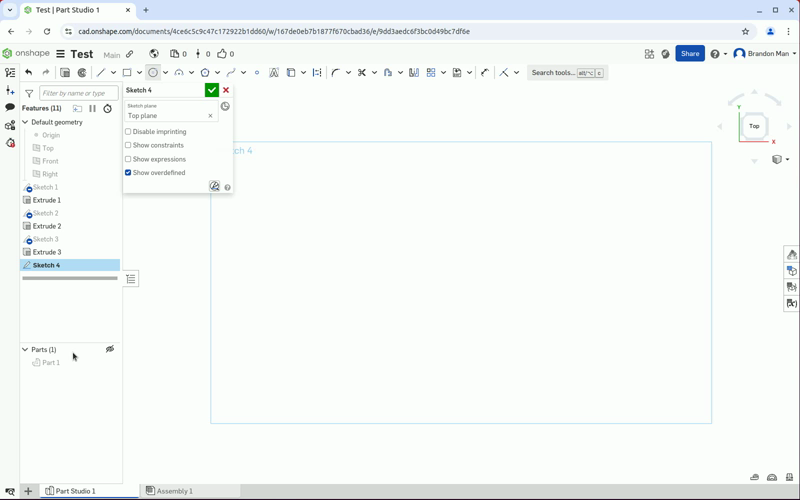
mouse_move(416, 236)
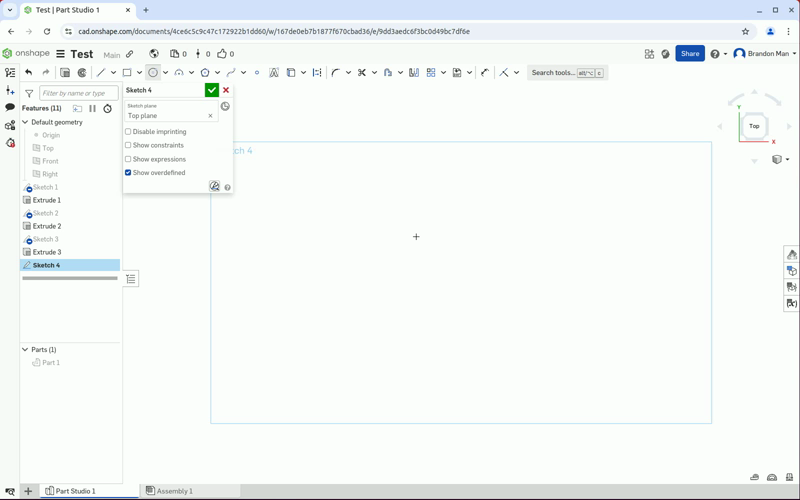
click(416, 236)
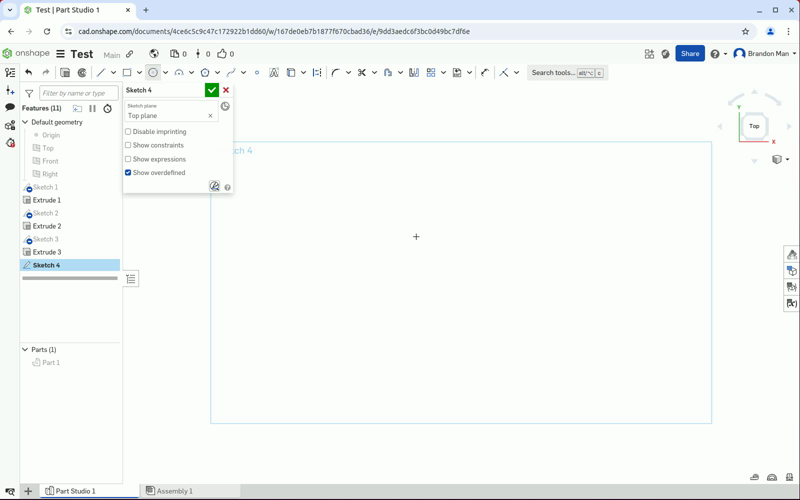
key_up(shift)
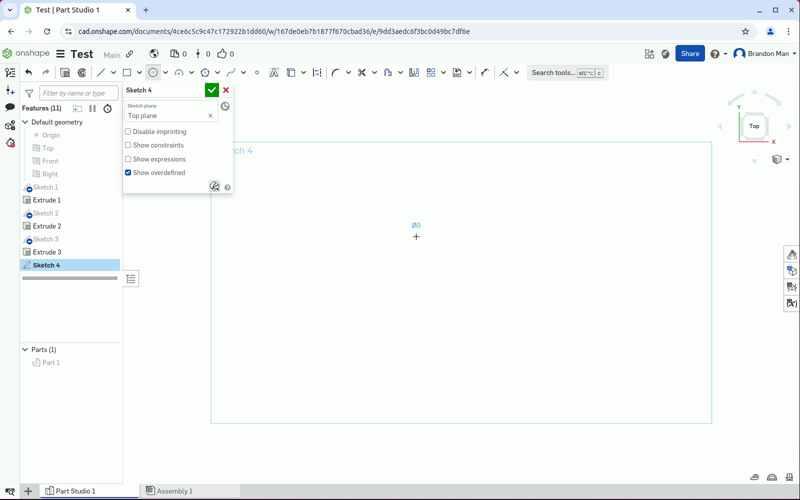
mouse_move(452, 236)
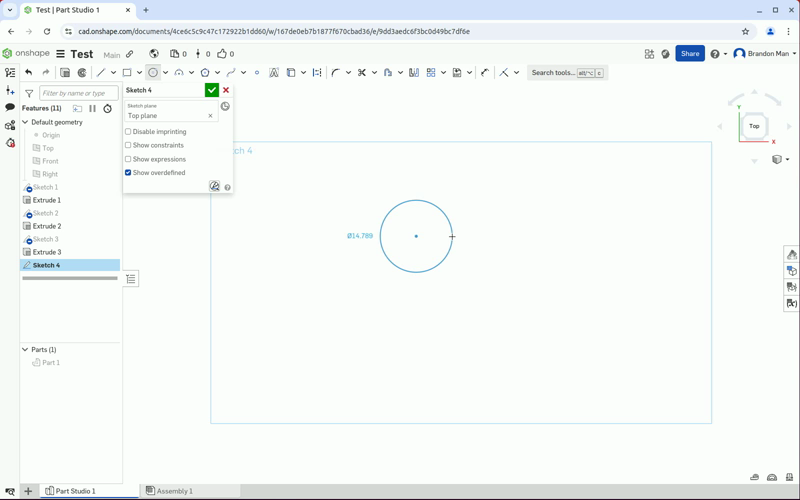
click(452, 236)
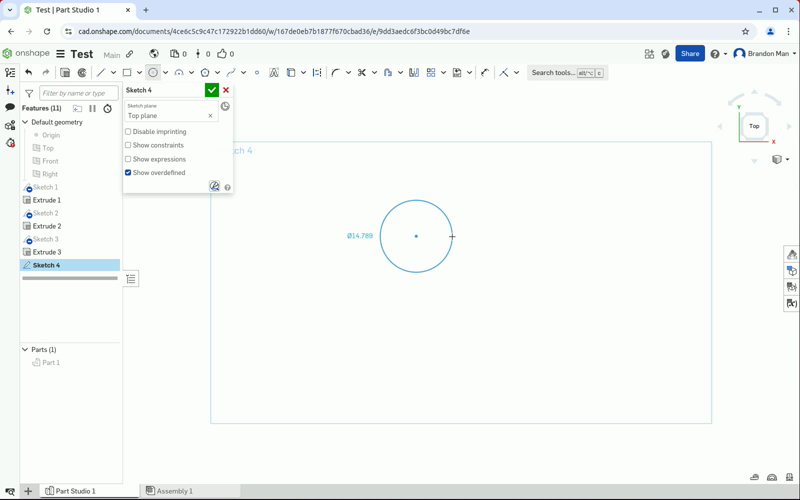
key(esc)
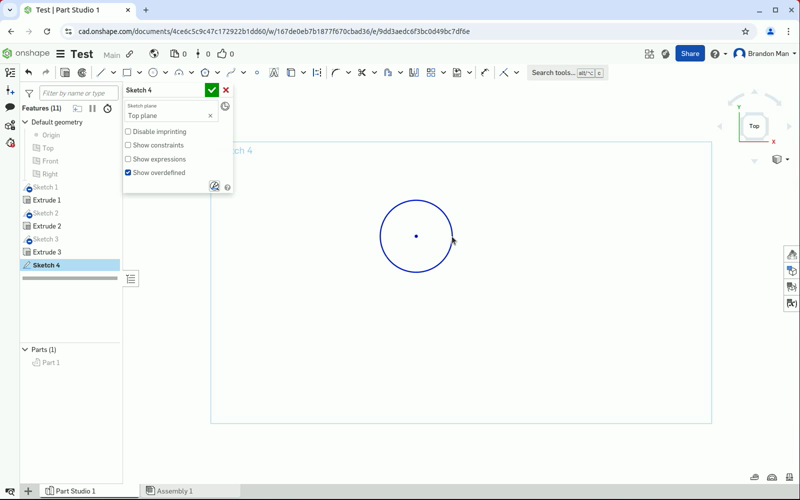
mouse_move(386, 227)
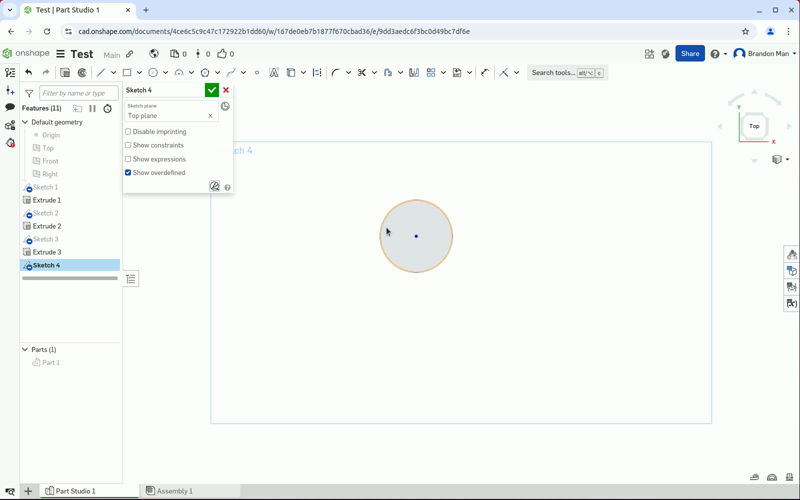
click(386, 227)
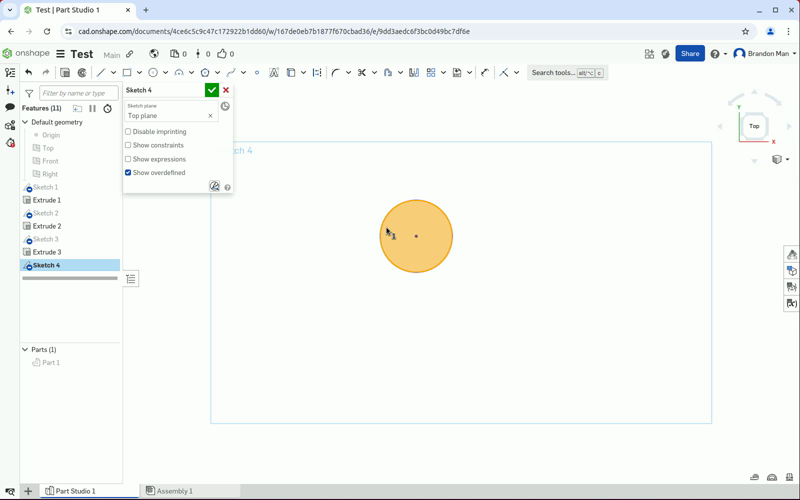
mouse_move(73, 352)
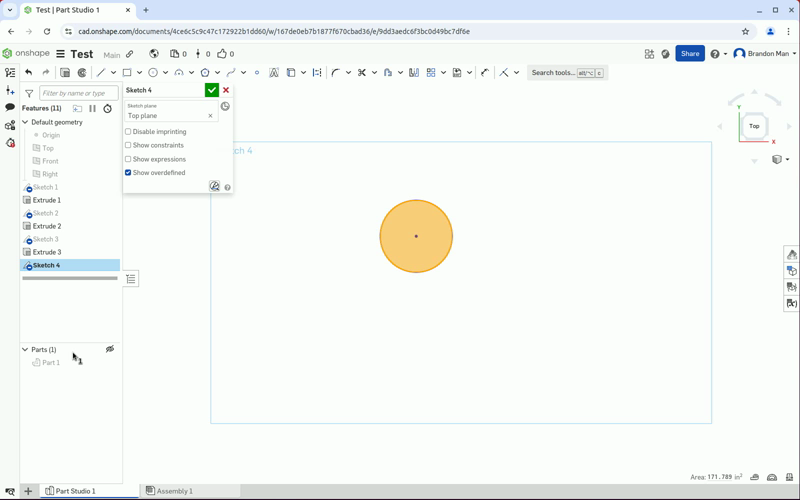
key(shift+y)
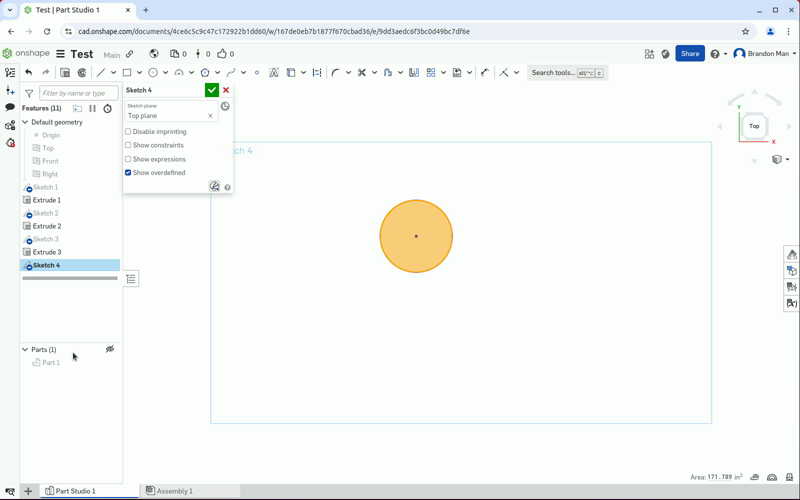
key(shift+e)
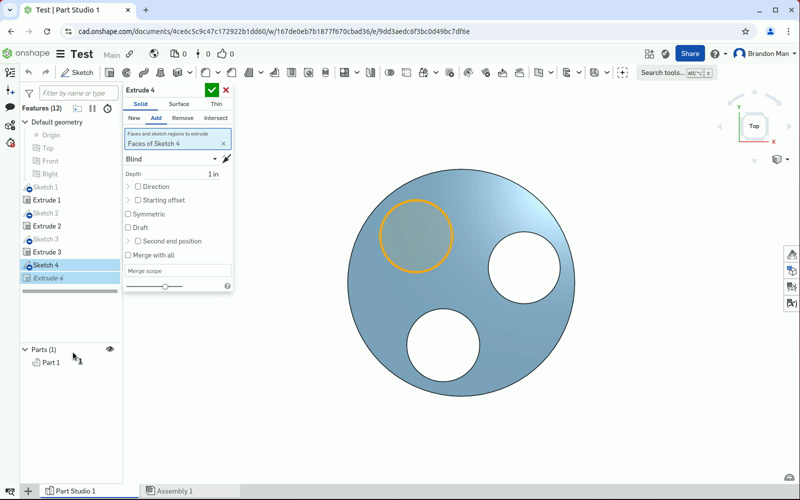
mouse_move(143, 106)
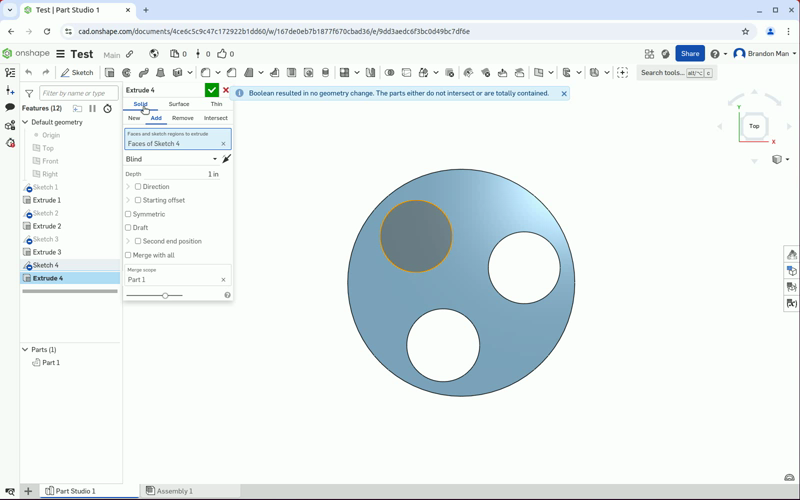
click(143, 106)
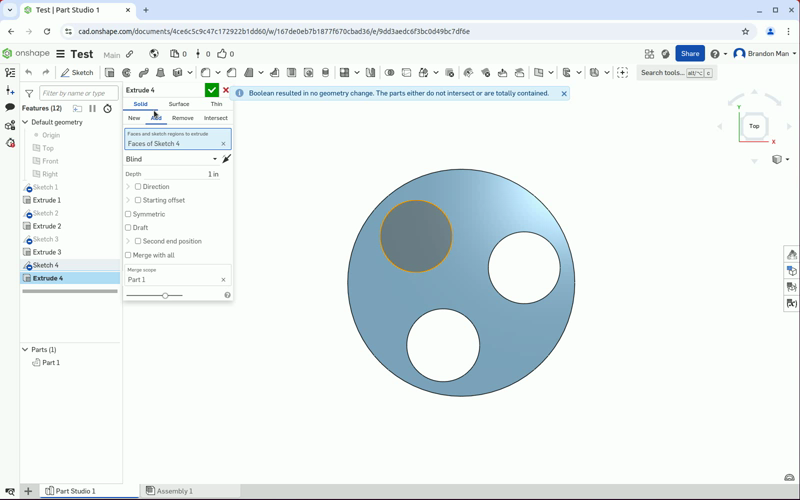
mouse_move(186, 120)
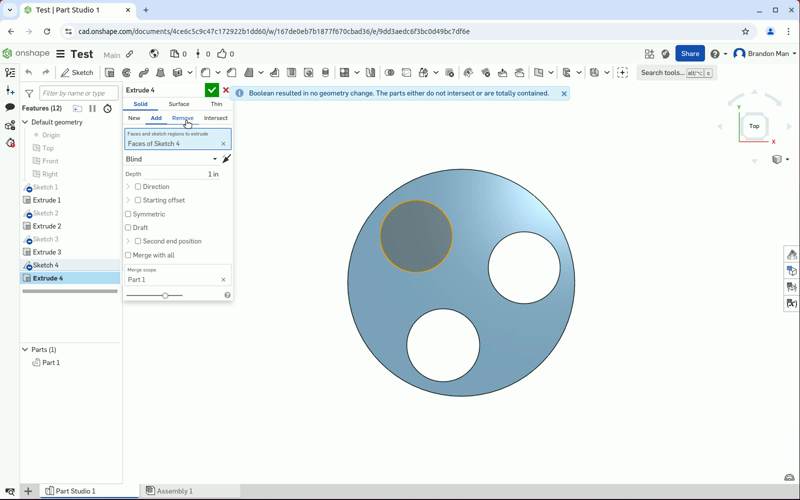
click(186, 120)
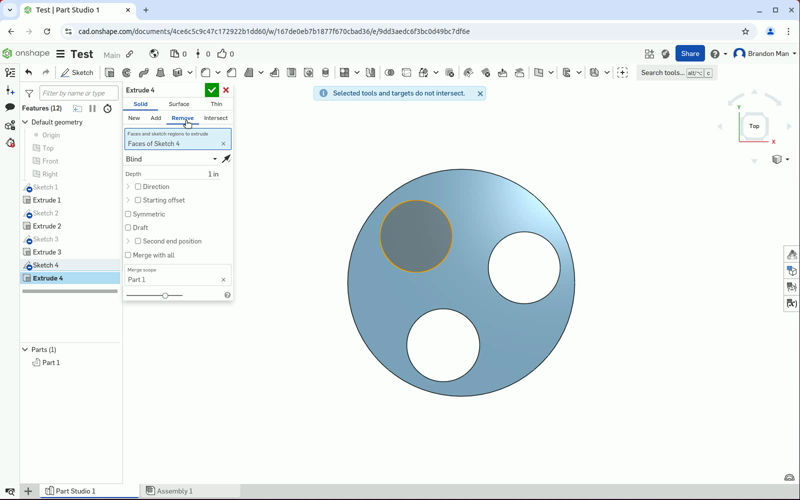
key(tab, 4)
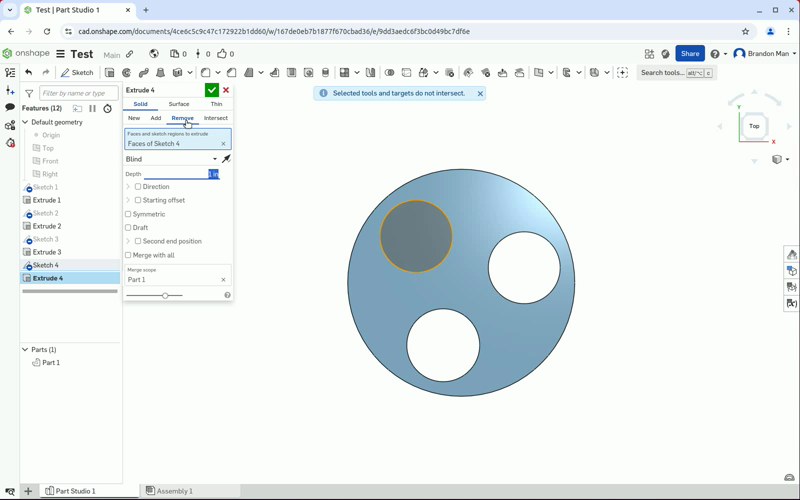
text(-18.535)
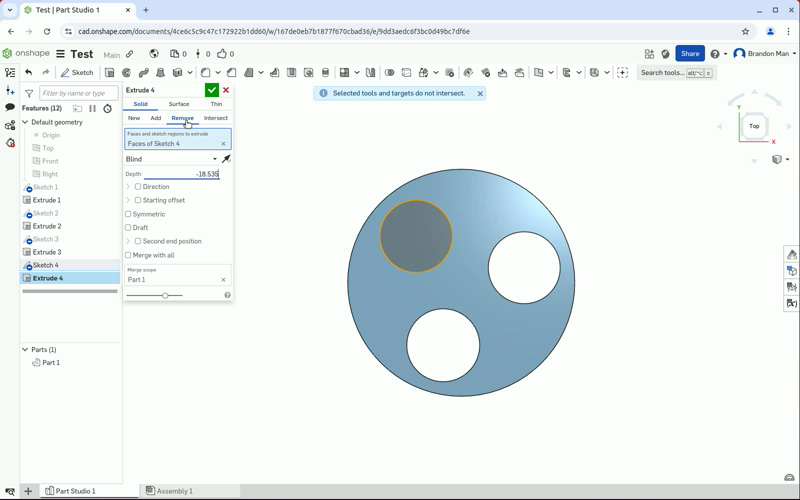
key(tab, 6)
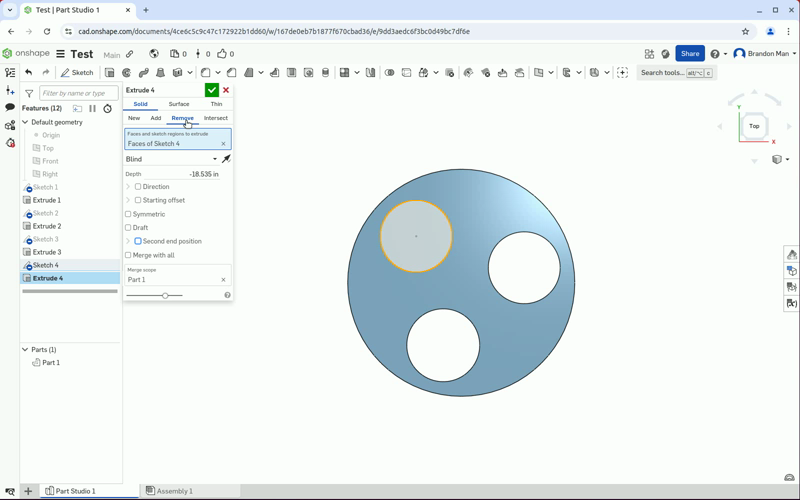
key(space)
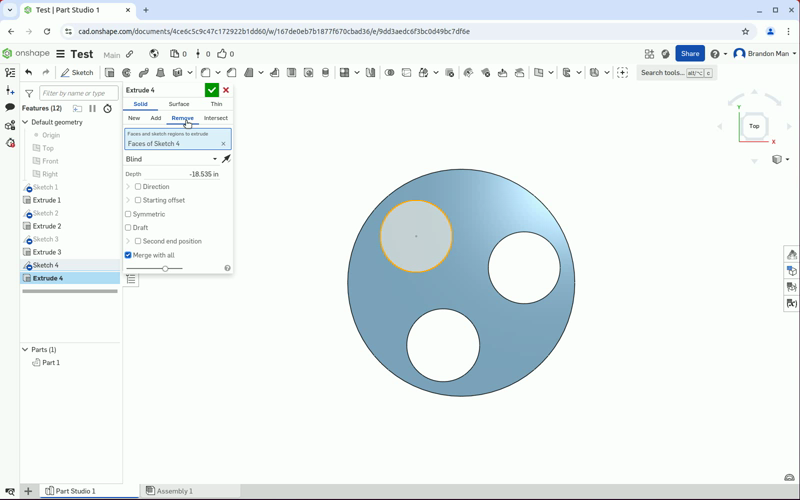
key(enter)
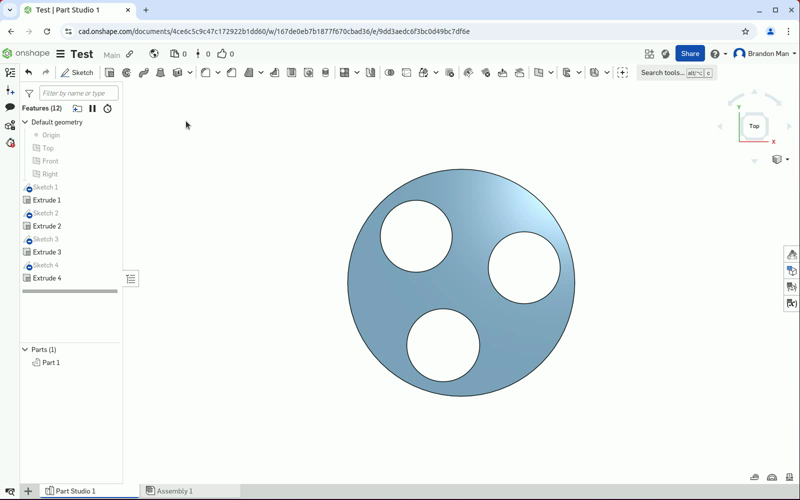
key(shift+h)
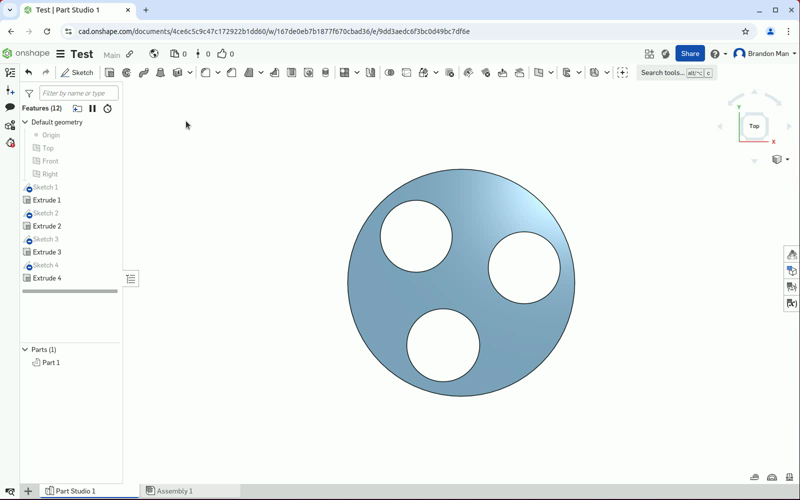
key(shift+h)
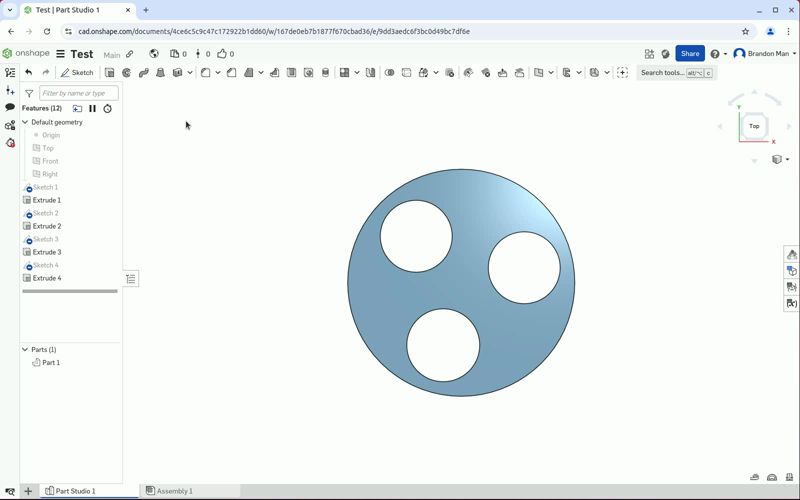
mouse_move(73, 189)
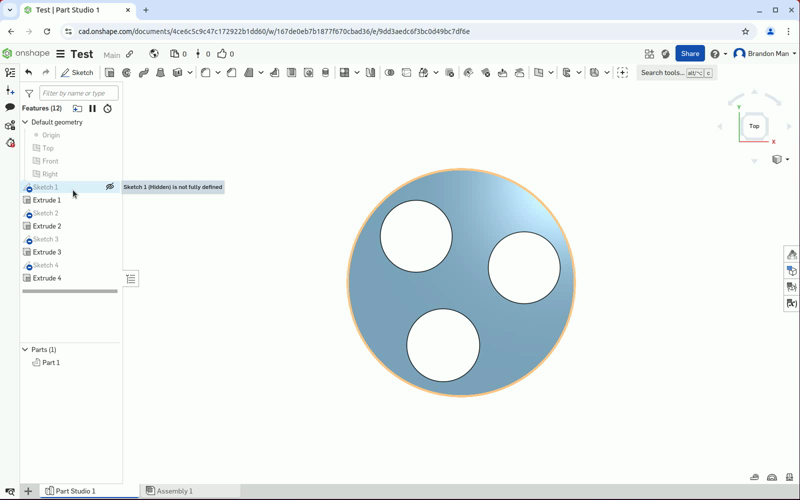
click(73, 189)
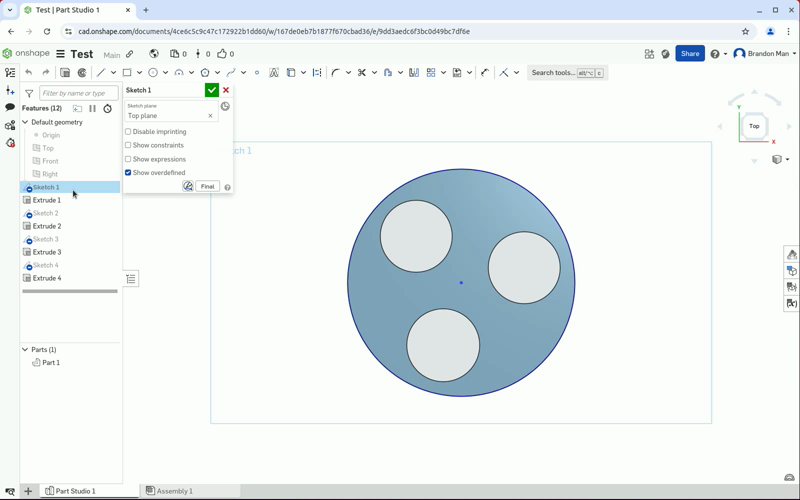
mouse_move(229, 92)
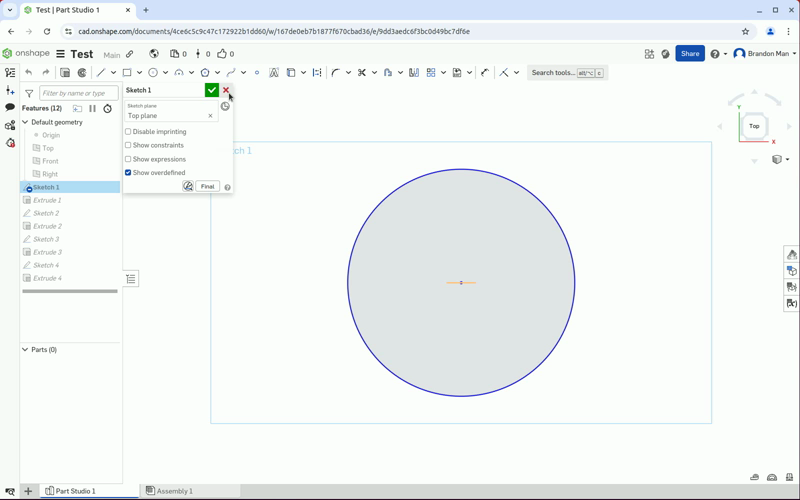
click(229, 92)
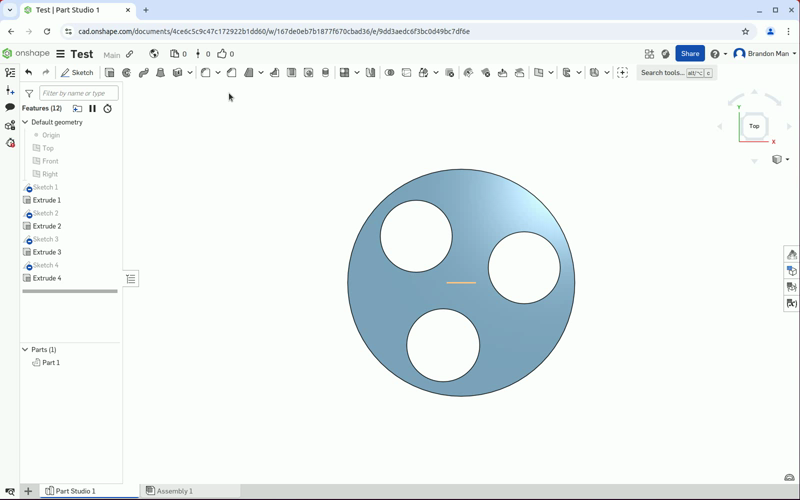
mouse_move(541, 75)
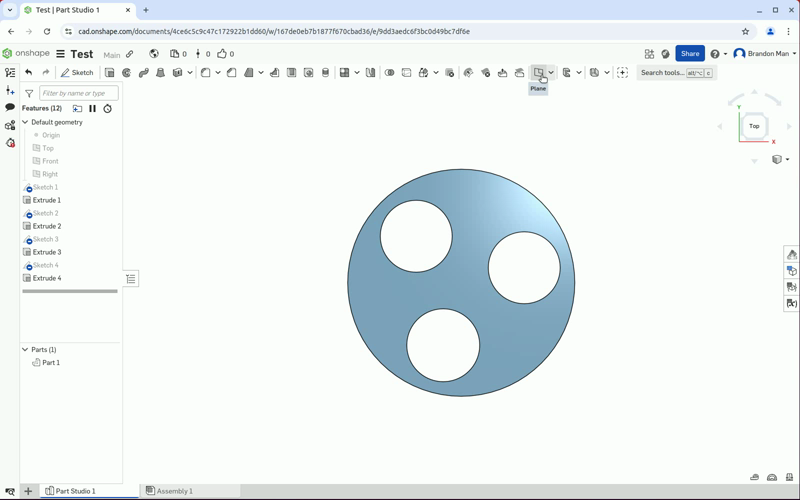
click(541, 75)
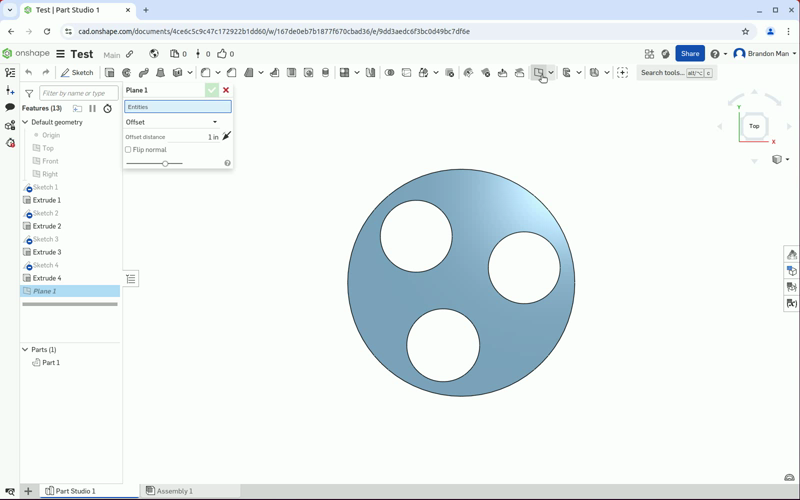
mouse_move(73, 150)
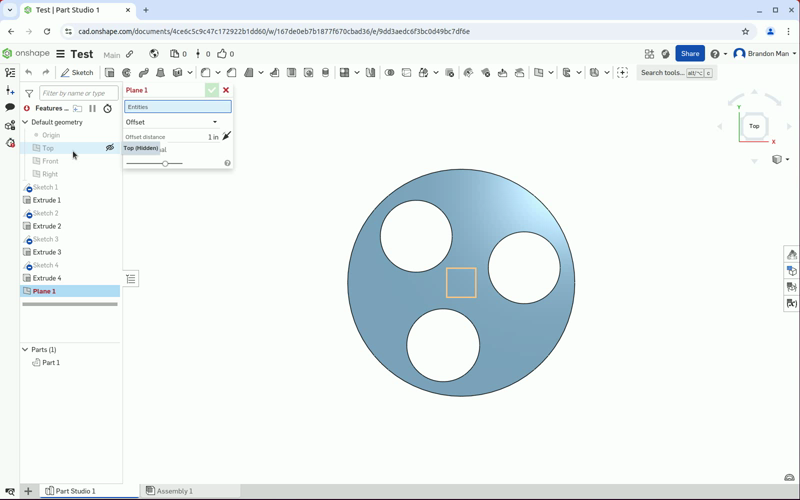
click(73, 150)
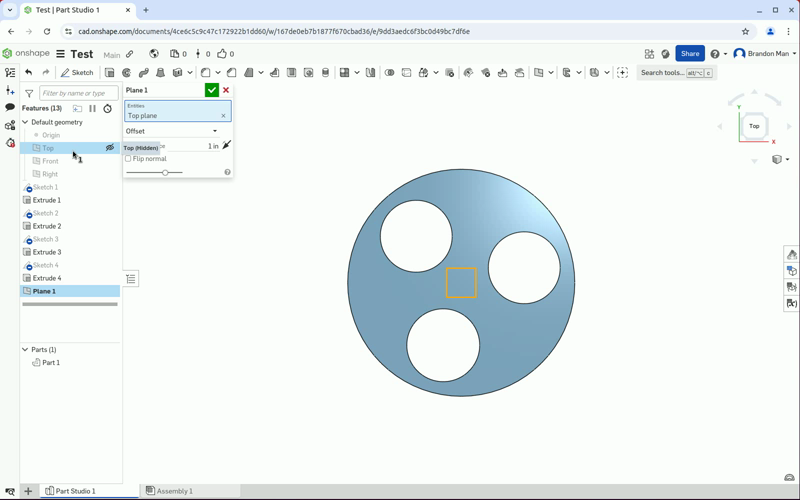
key(tab, 2)
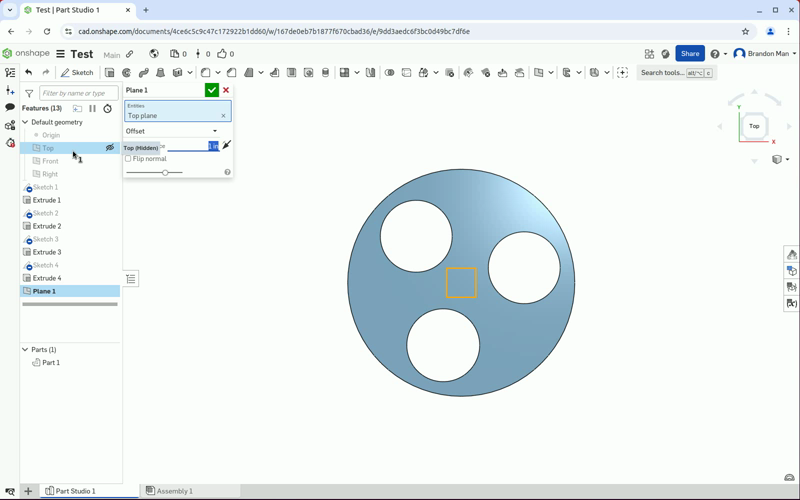
text(4.56)
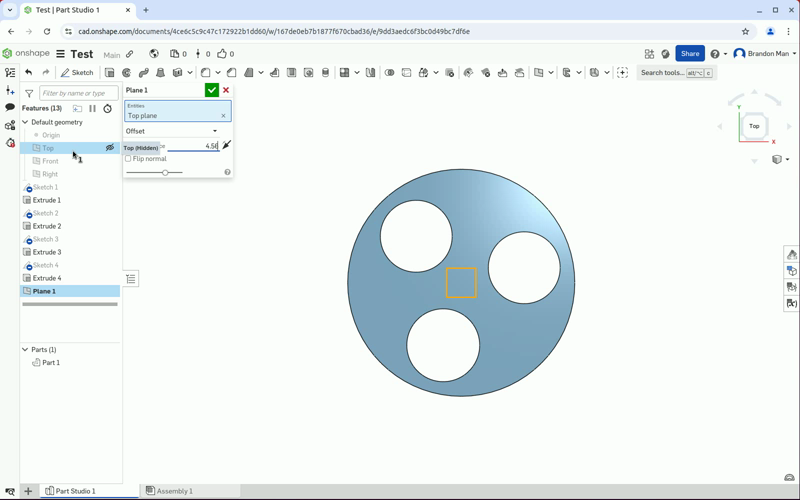
key(enter, 2)
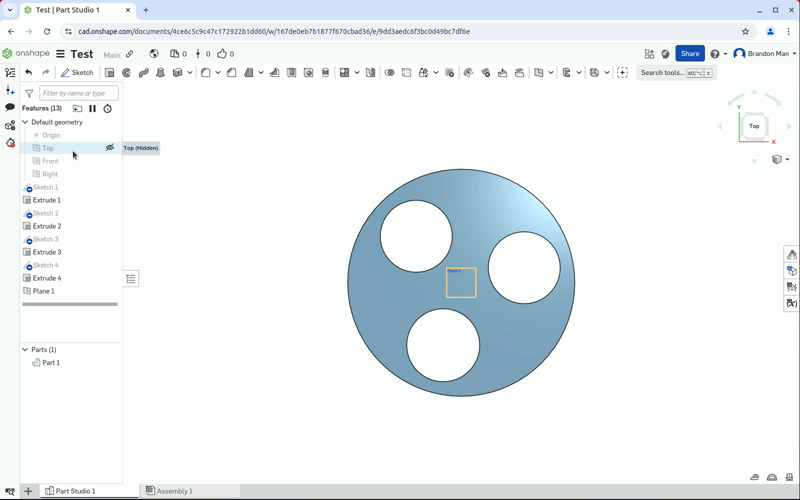
key(shift+s)
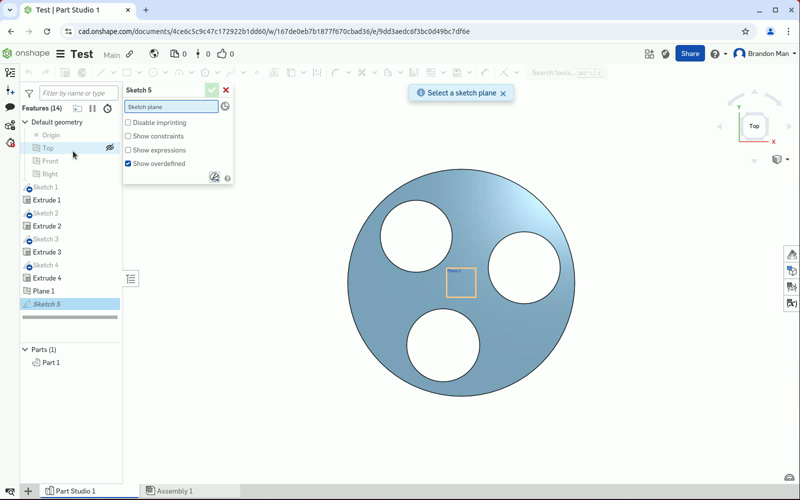
mouse_move(73, 293)
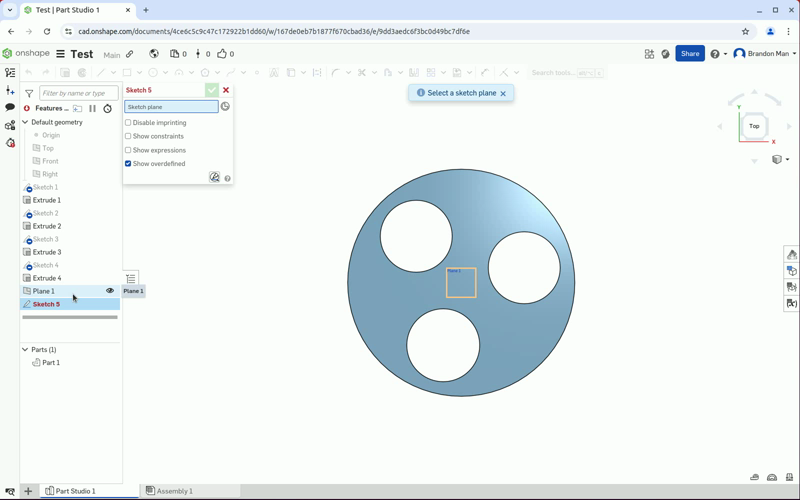
click(73, 293)
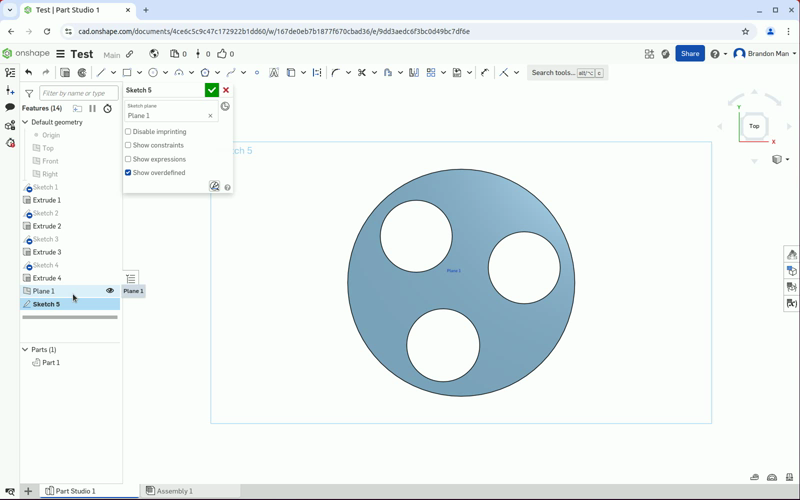
mouse_move(73, 352)
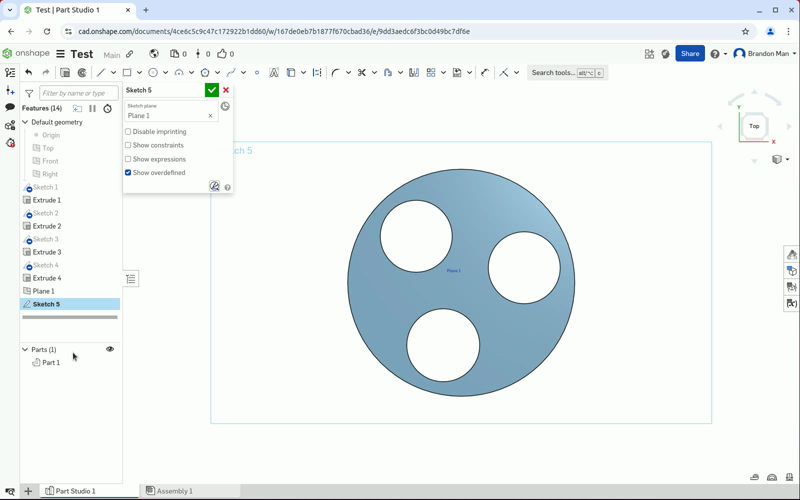
key(y)
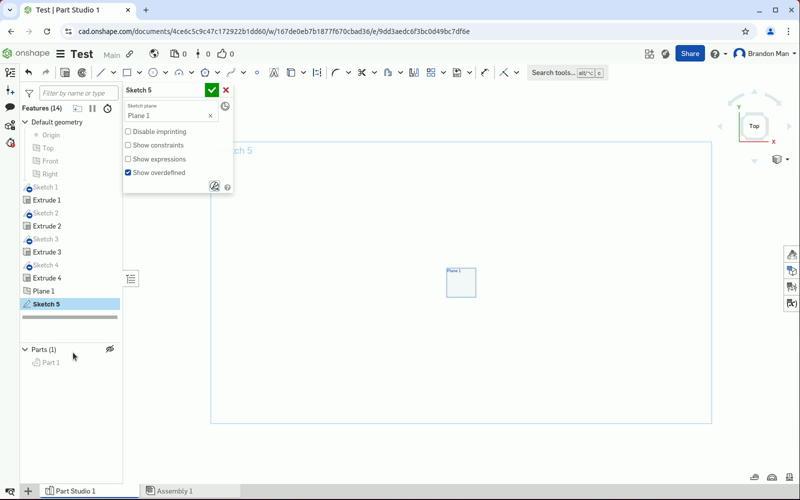
key(c)
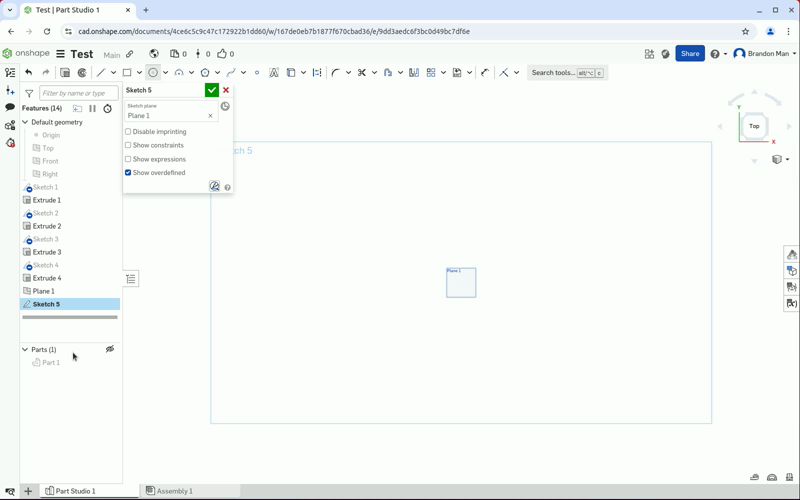
key_down(shift)
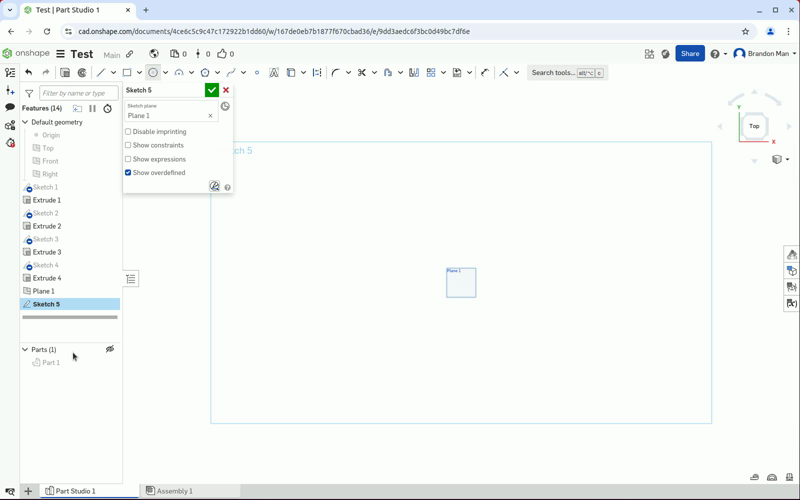
mouse_move(461, 282)
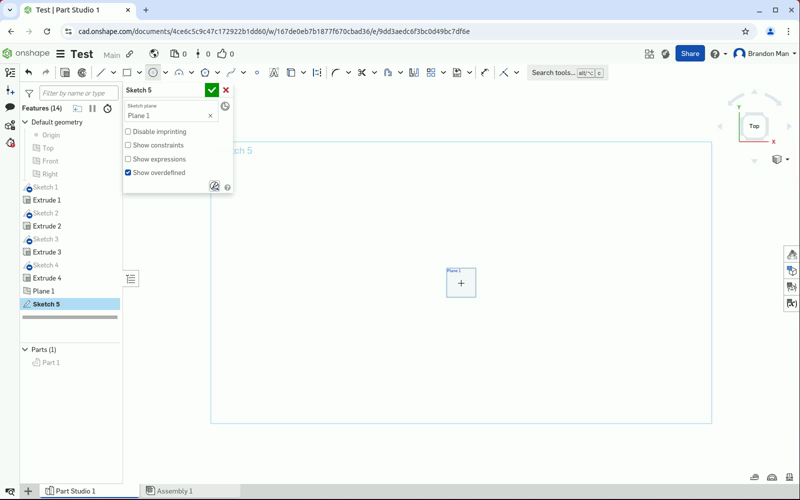
click(461, 282)
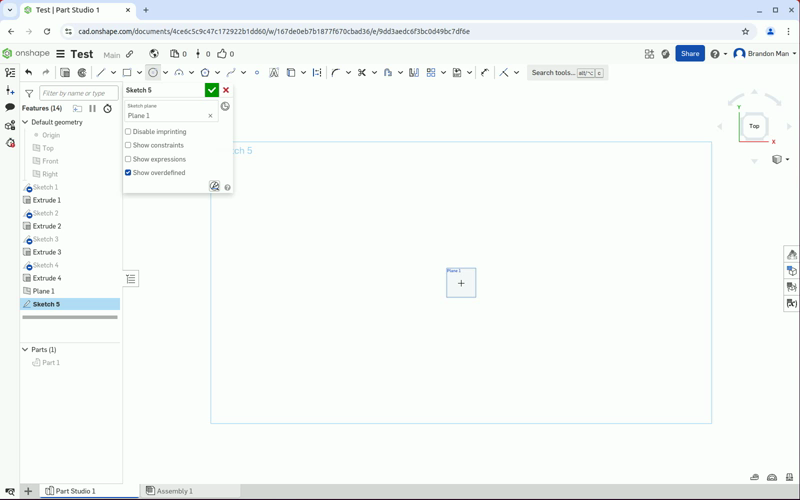
key_up(shift)
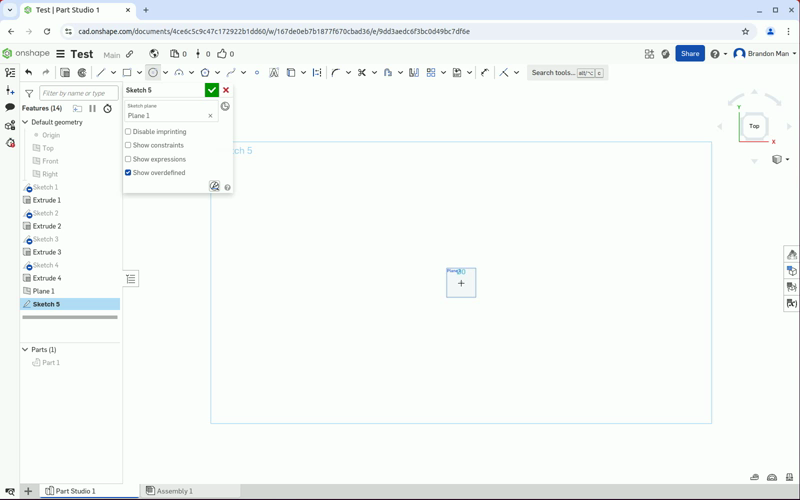
mouse_move(470, 282)
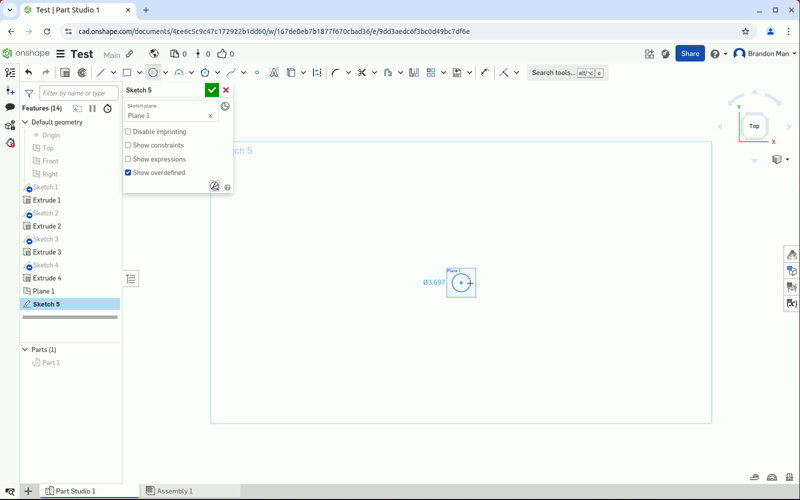
click(470, 282)
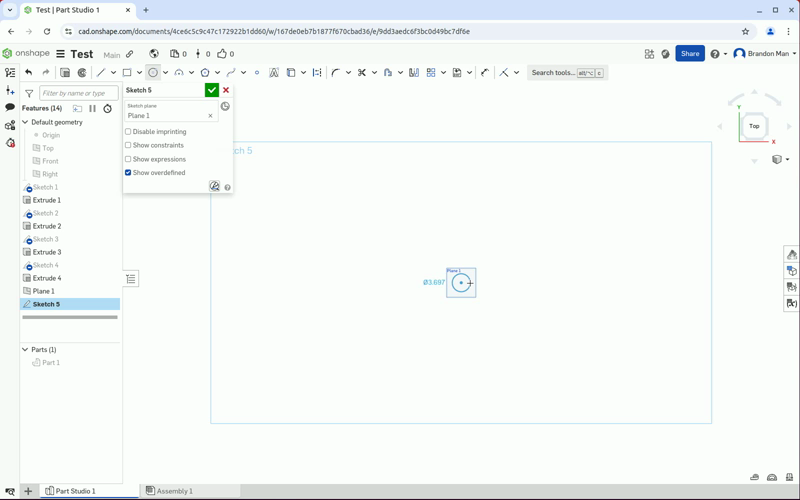
key(esc)
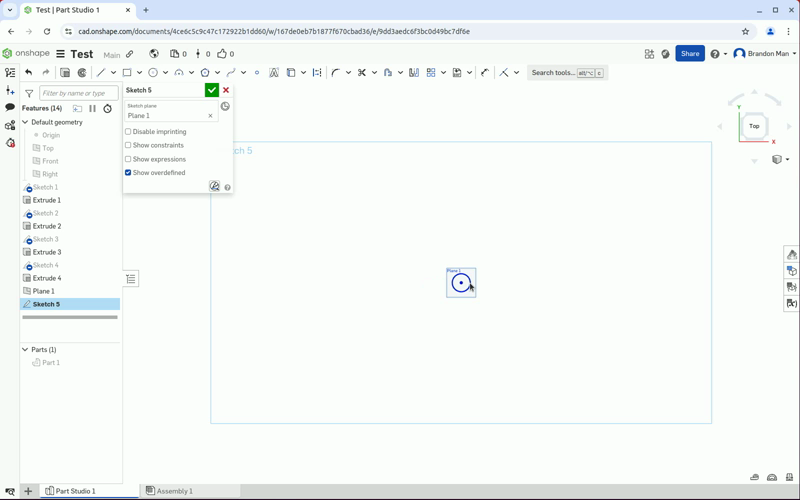
mouse_move(460, 285)
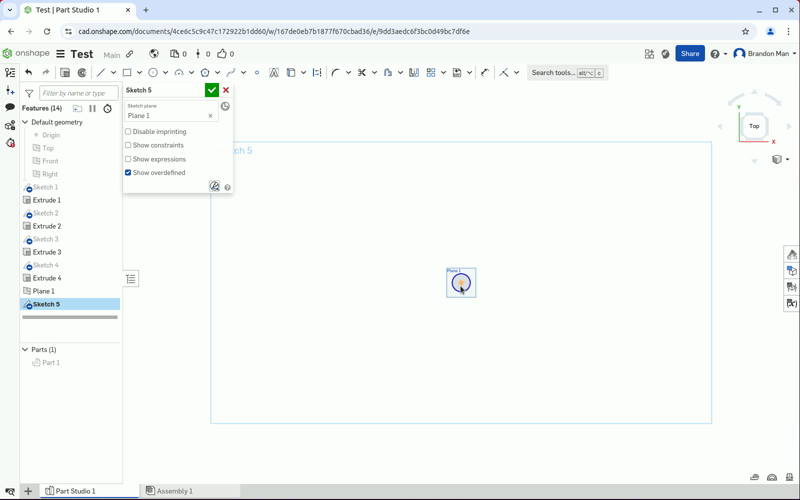
scroll(6)
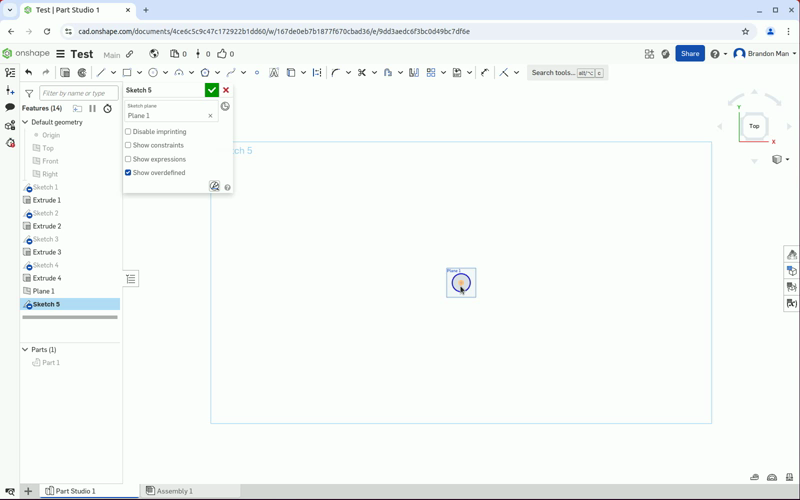
scroll(6)
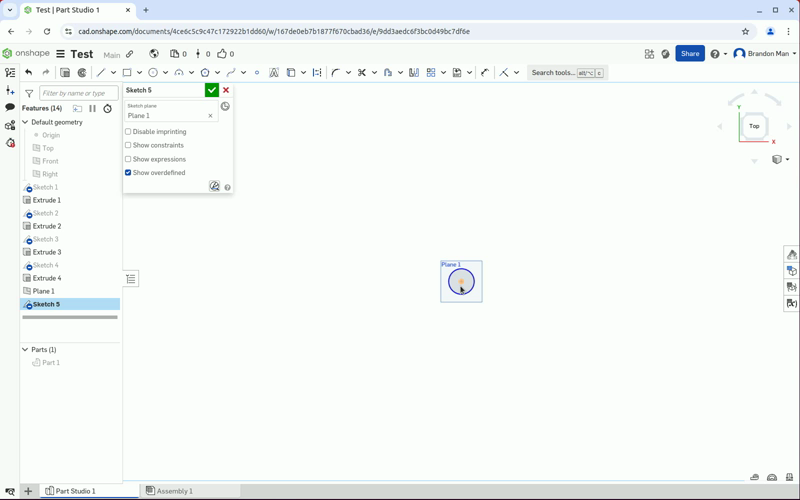
scroll(6)
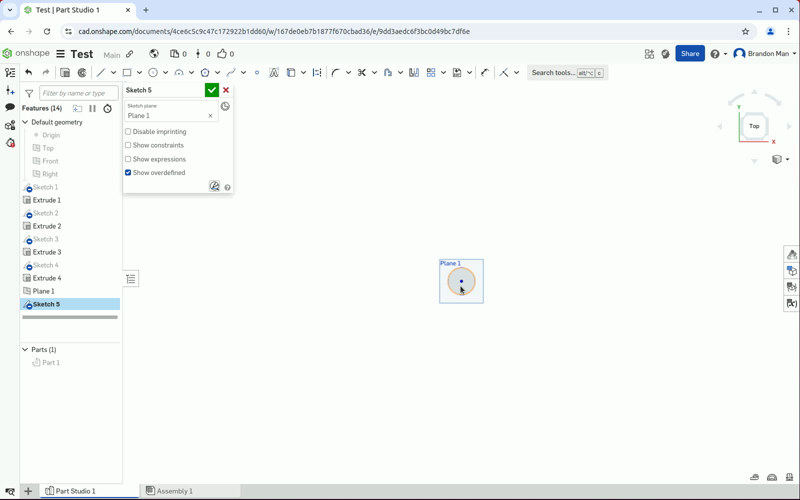
scroll(6)
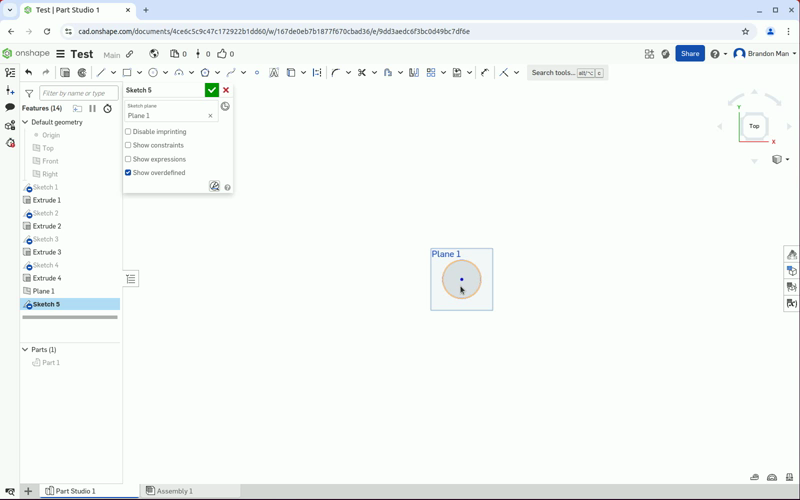
scroll(6)
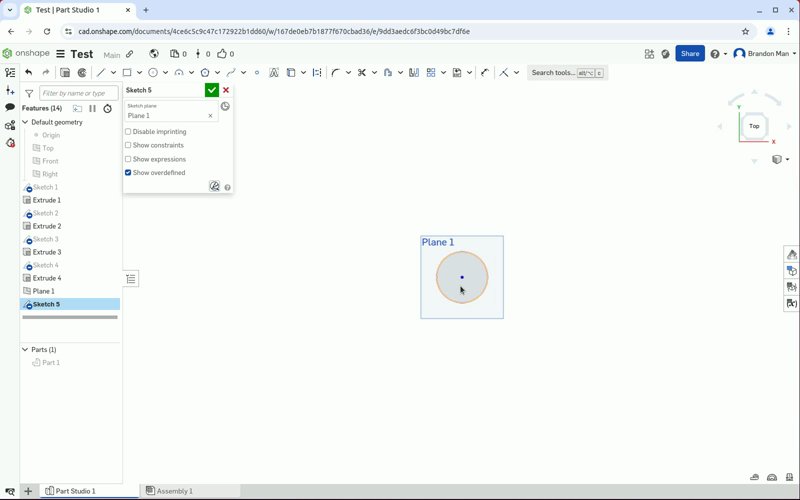
scroll(6)
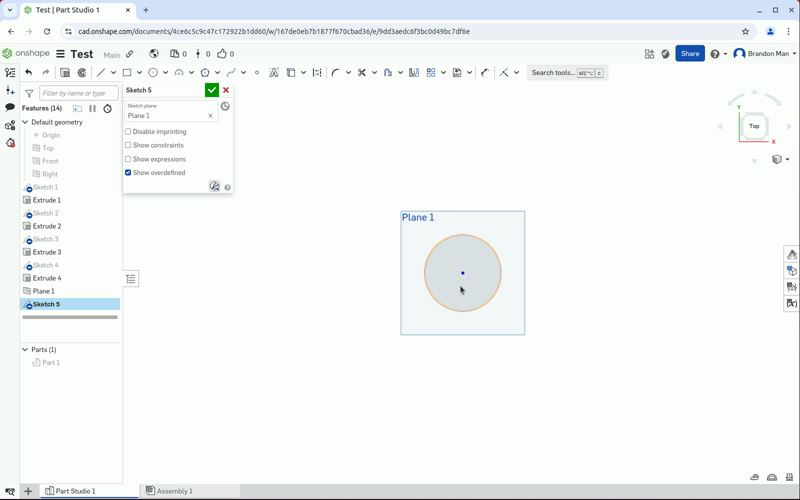
scroll(6)
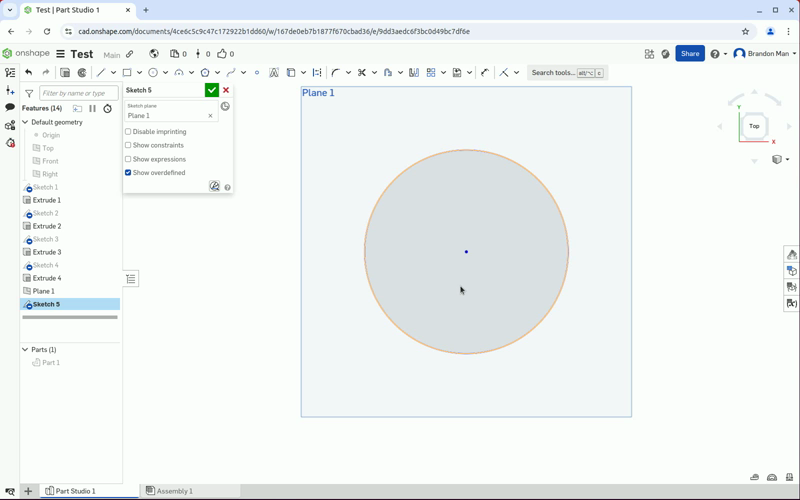
click(460, 285)
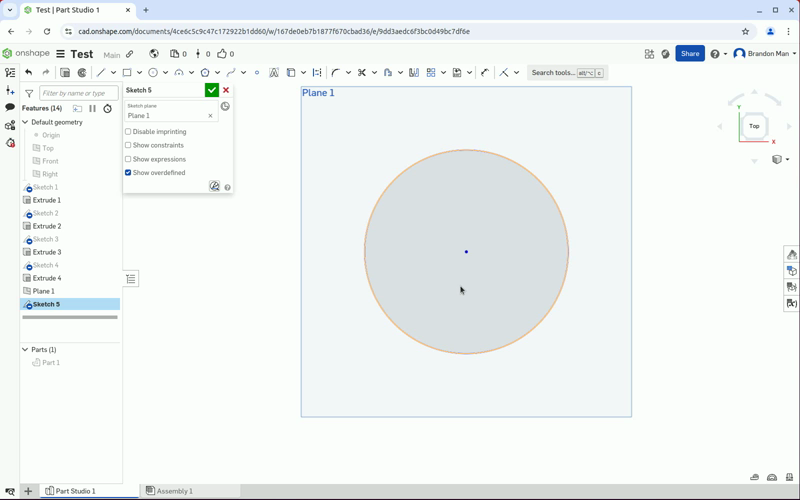
scroll(-6)
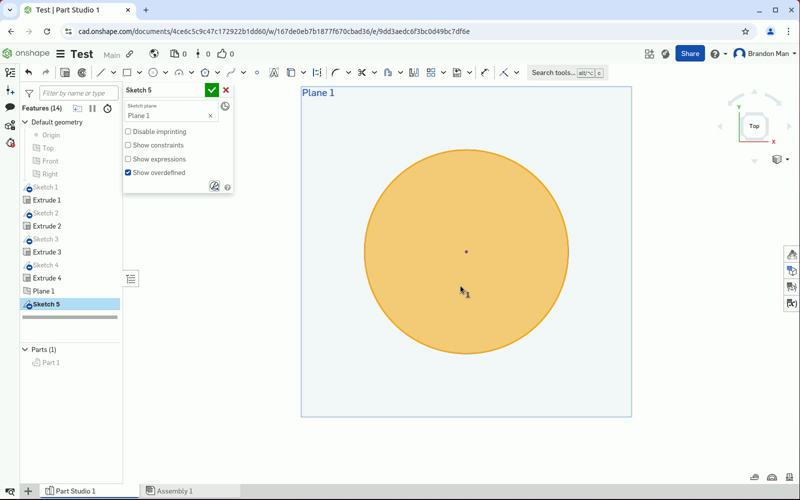
scroll(-6)
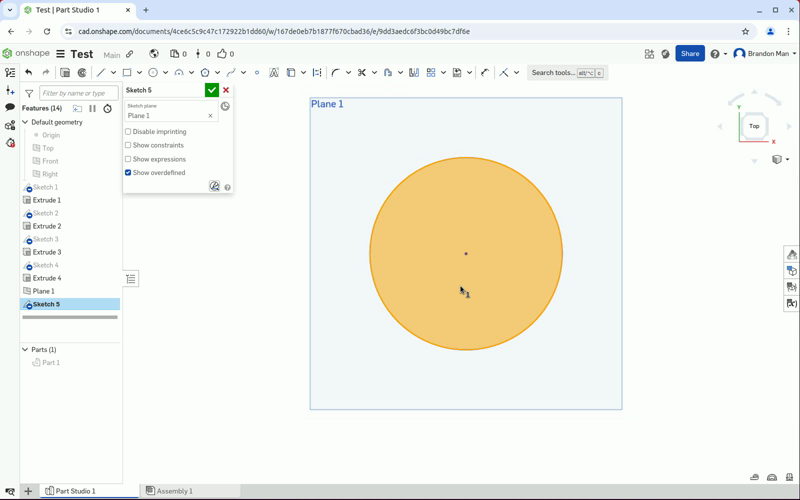
scroll(-6)
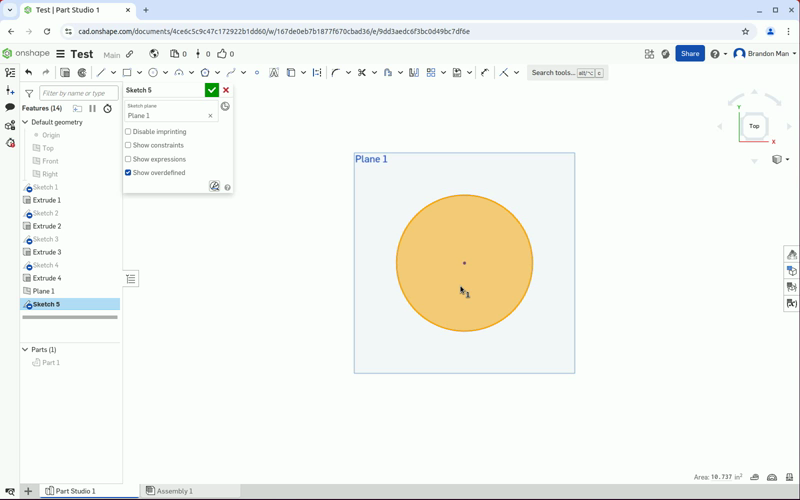
scroll(-6)
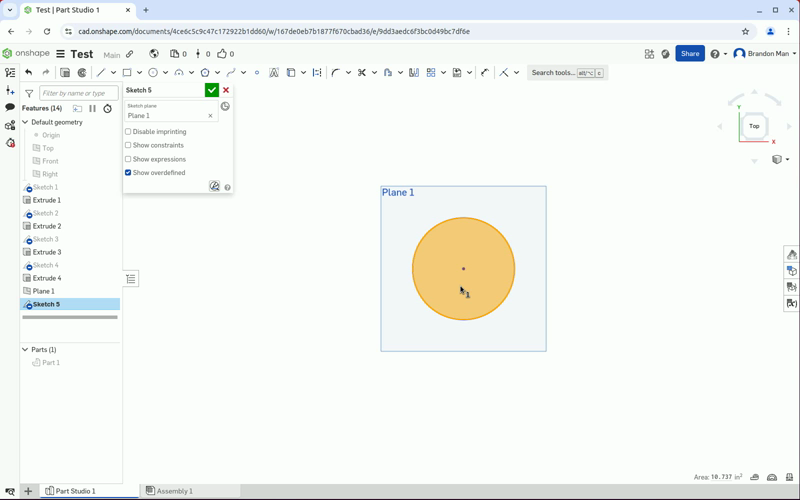
scroll(-6)
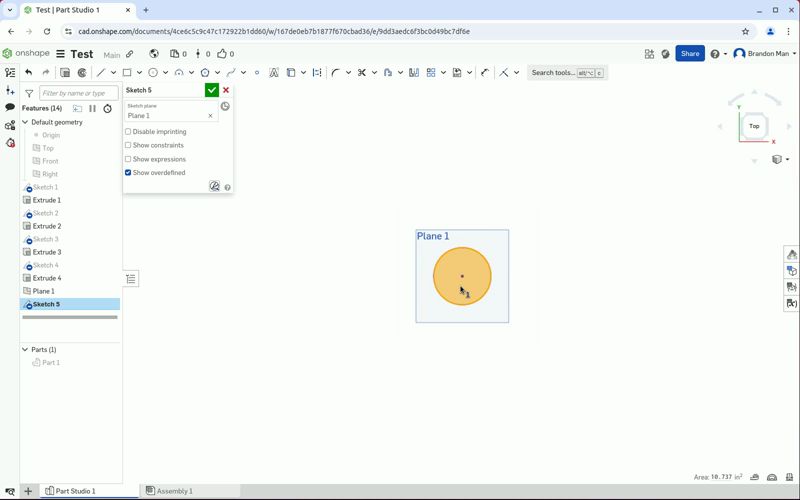
scroll(-6)
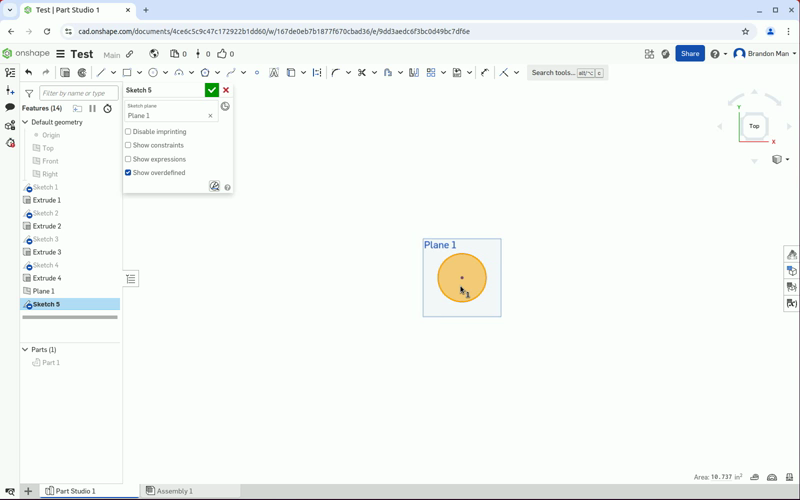
scroll(-6)
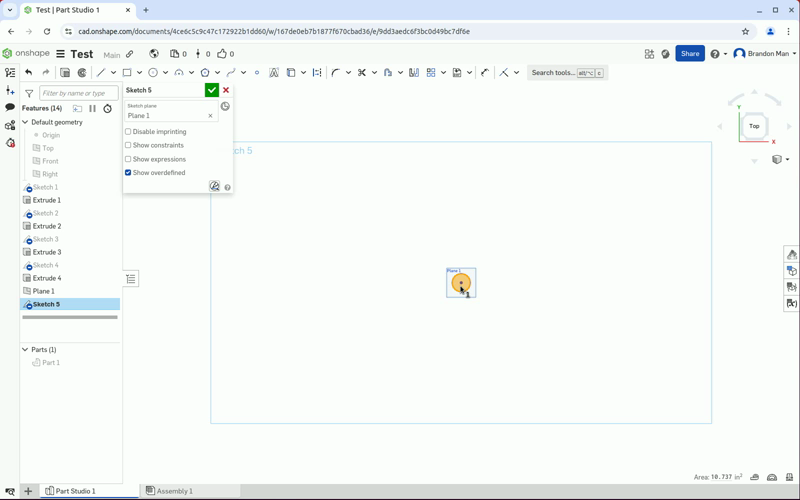
mouse_move(73, 352)
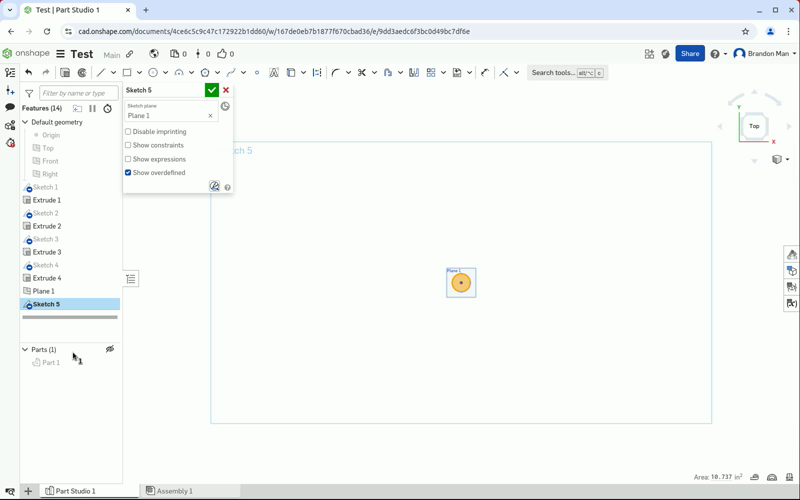
key(shift+y)
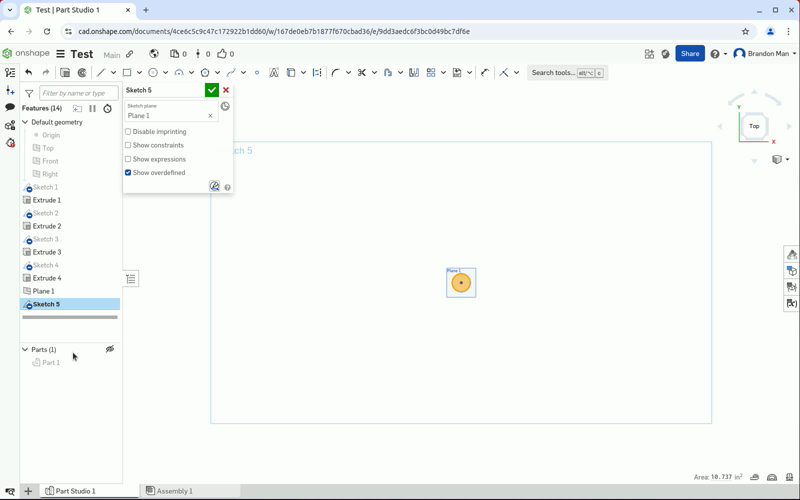
key(shift+e)
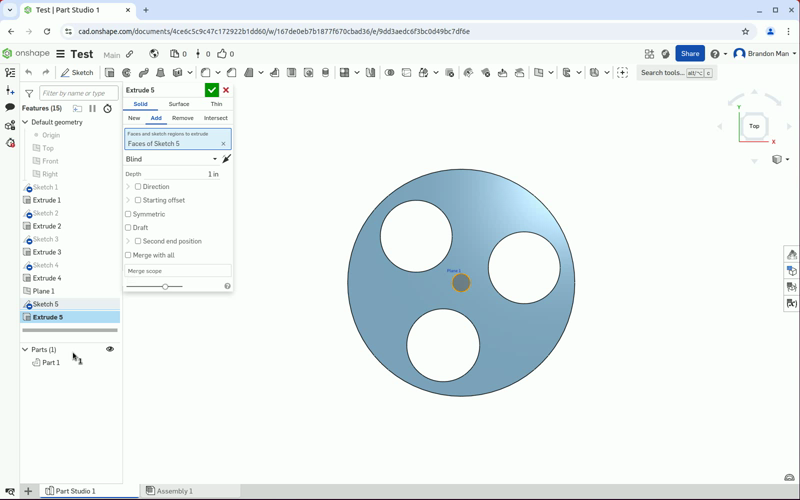
mouse_move(143, 106)
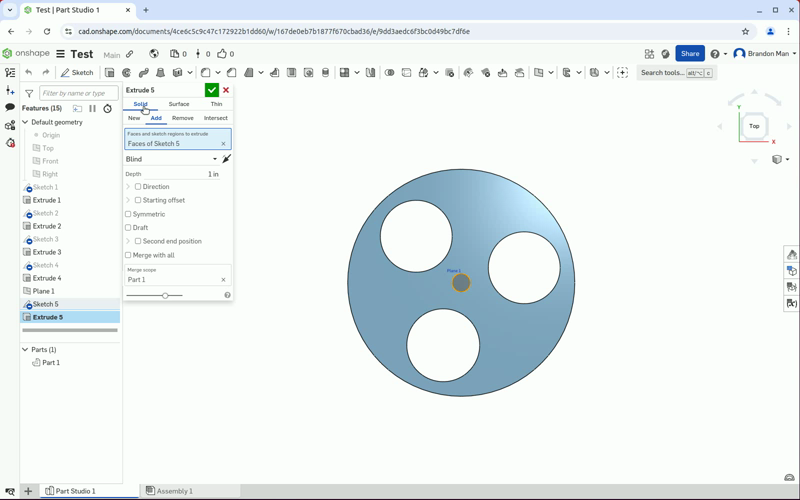
click(143, 106)
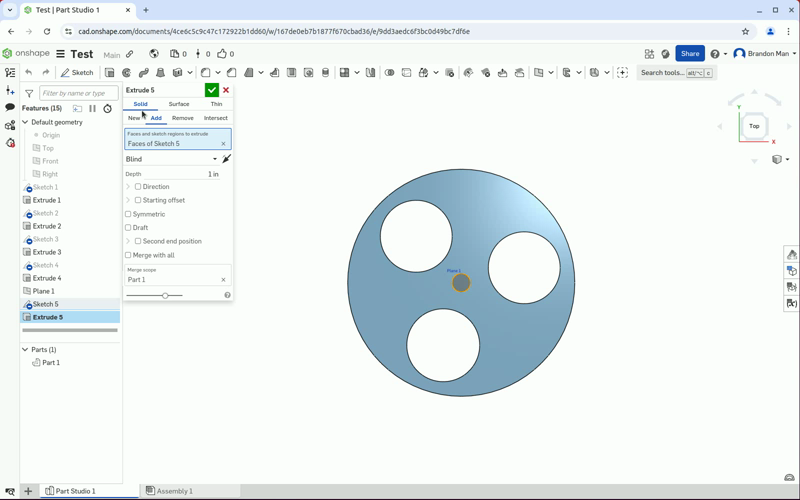
mouse_move(137, 120)
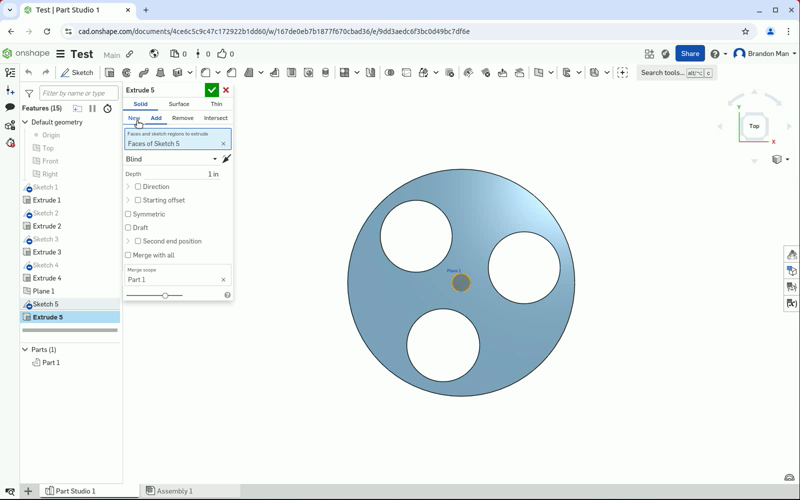
click(137, 120)
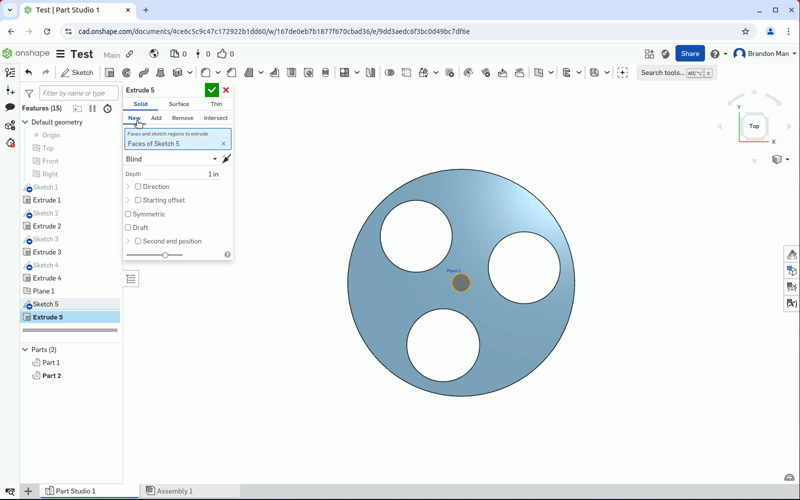
key(tab, 4)
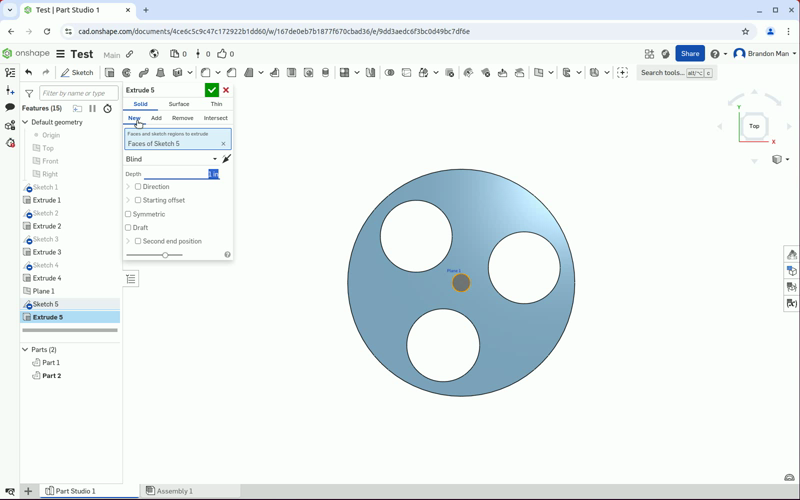
text(18.535)
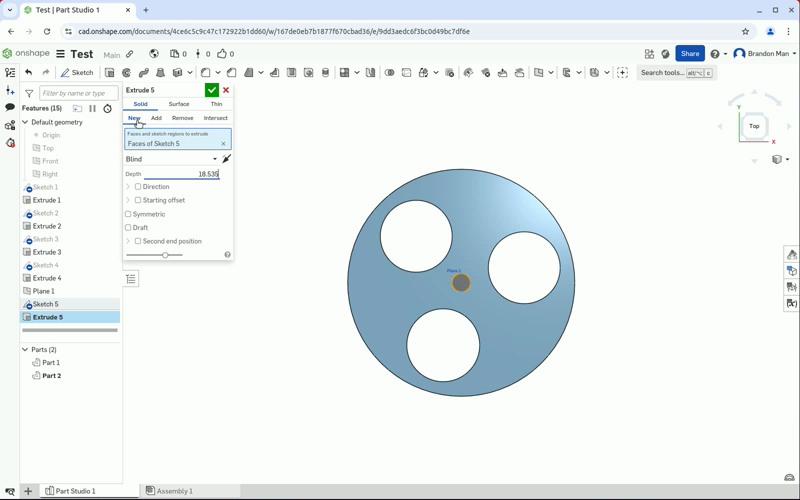
key(enter)
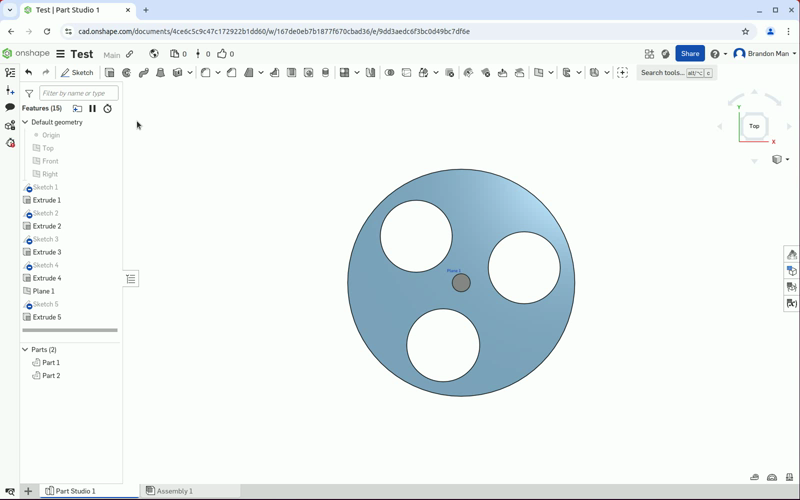
key(shift+h)
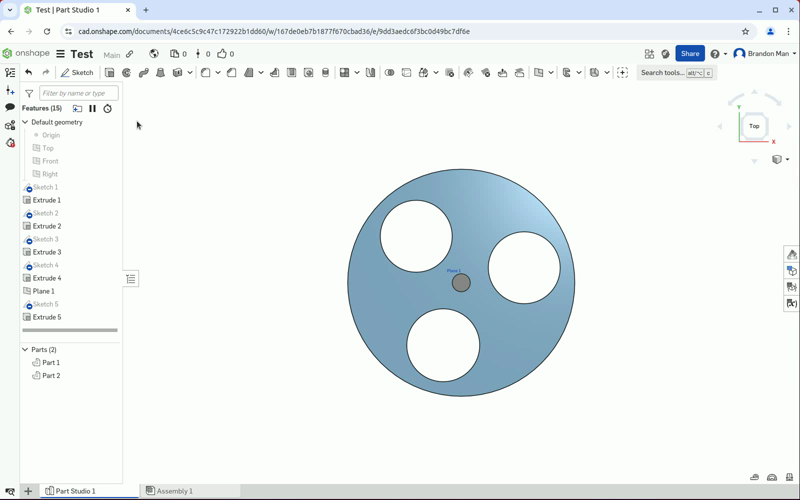
key(shift+h)
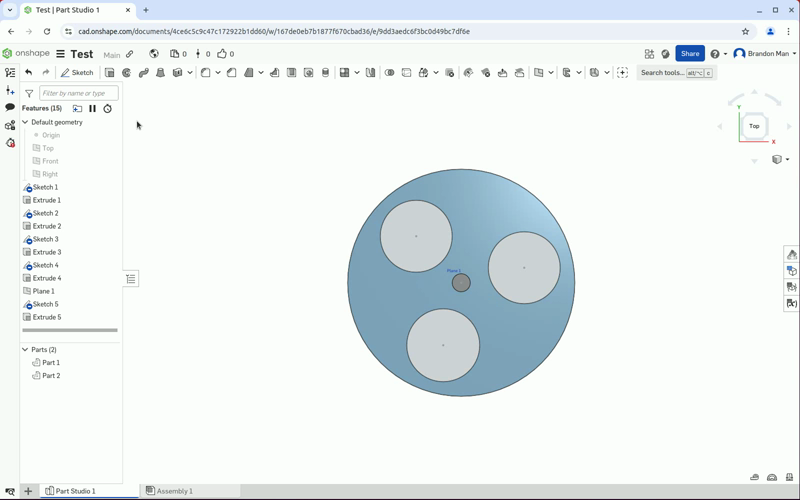
key(shift+7)
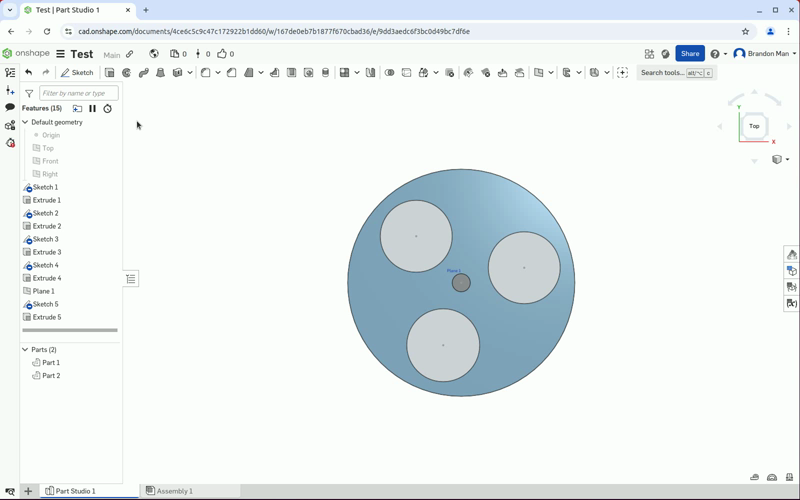
key(up, 3)
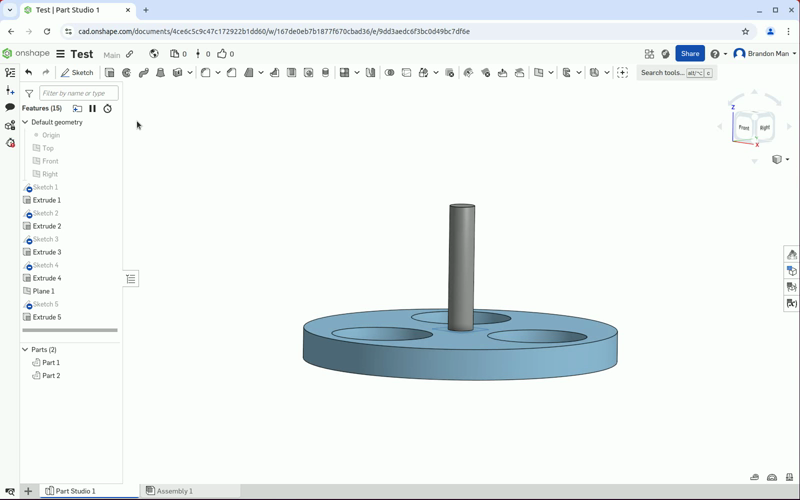
key(left, 3)
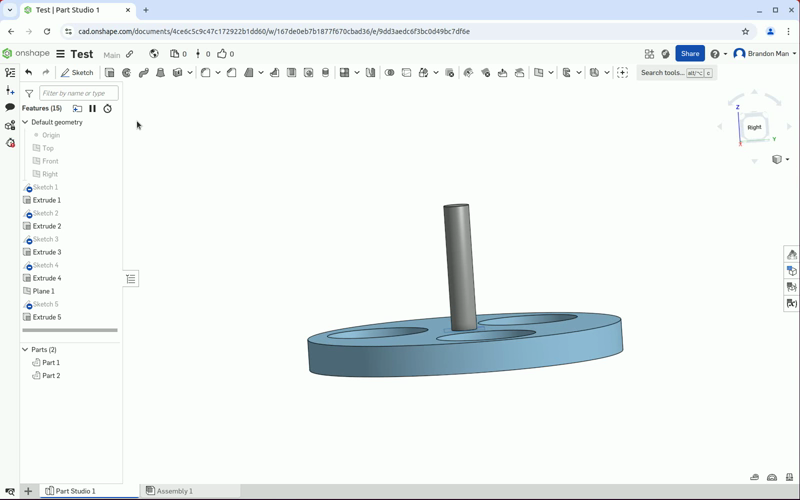
key(right, 3)
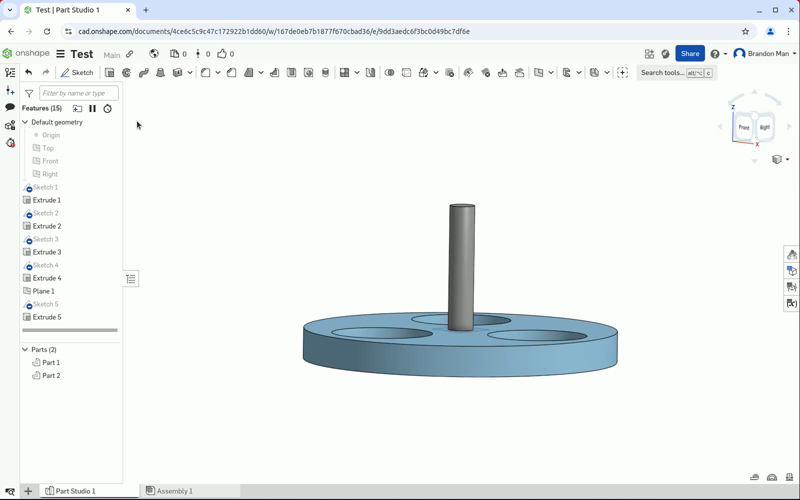
key(down, 3)
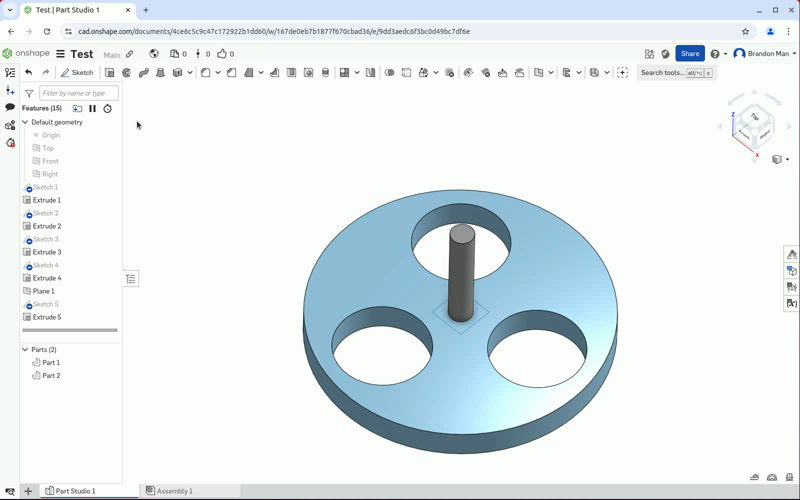
mouse_move(73, 189)
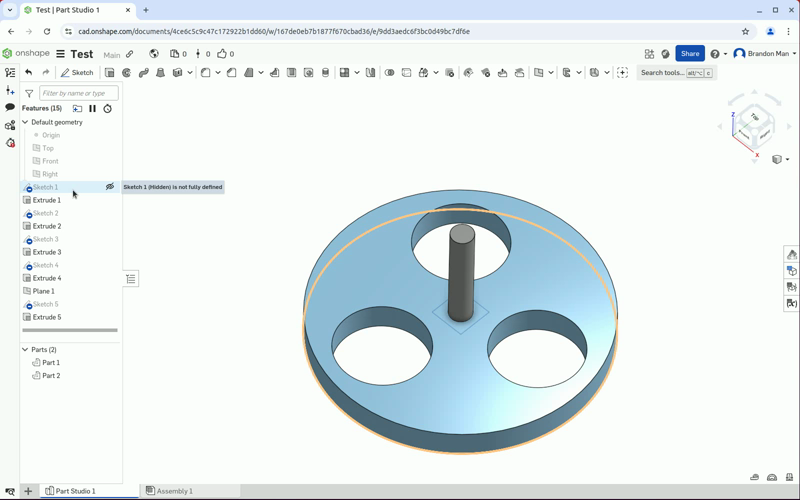
click(73, 189)